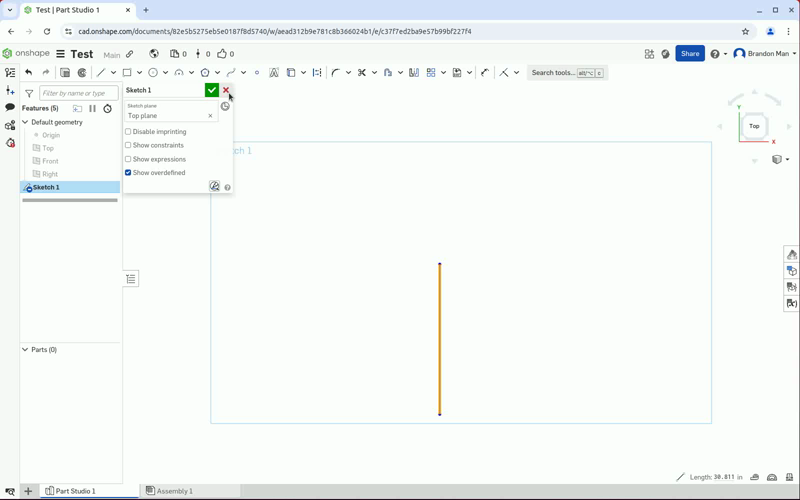
key(shift+h)
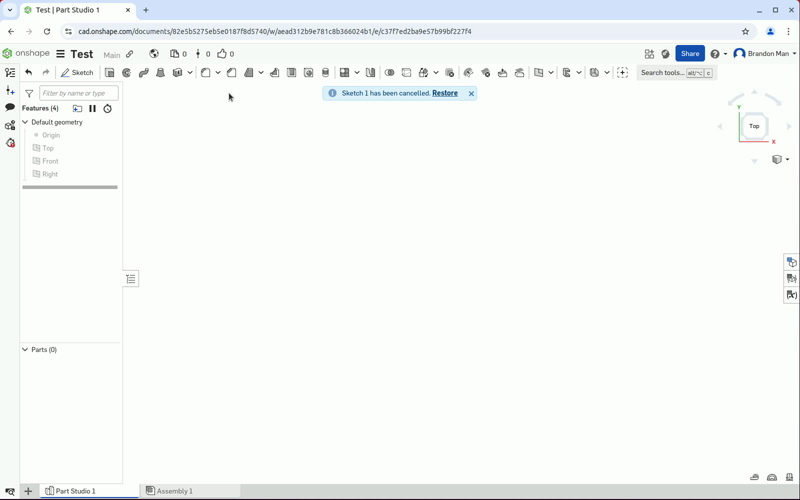
mouse_move(73, 352)
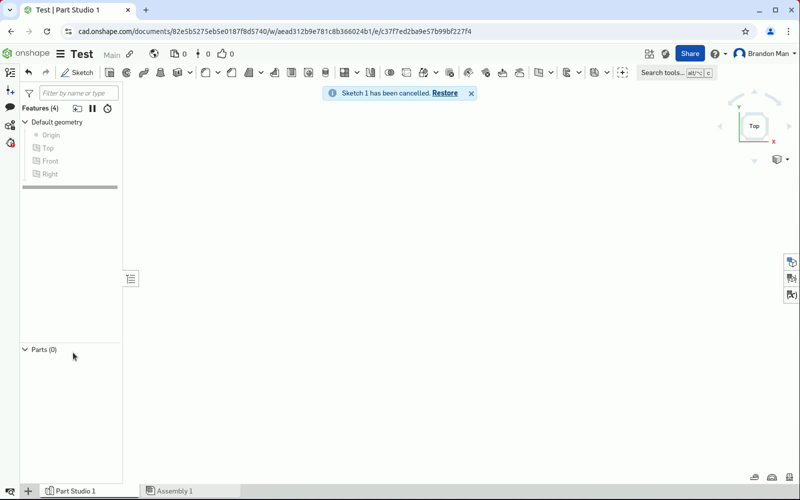
key(y)
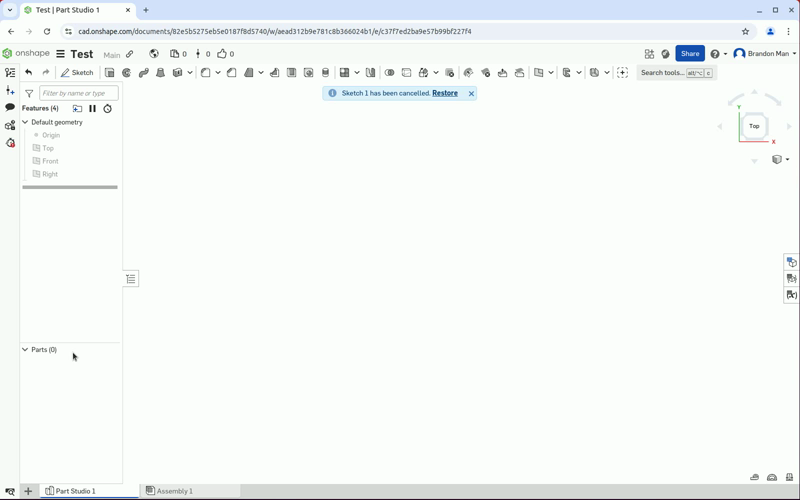
key(shift+p)
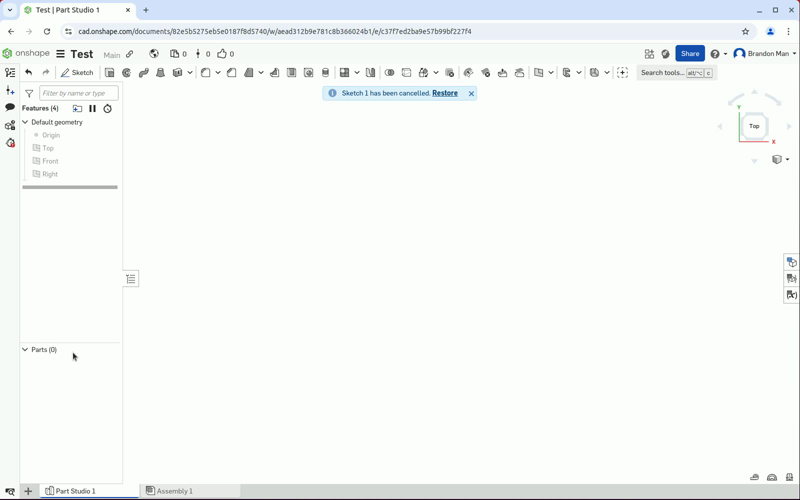
key(space)
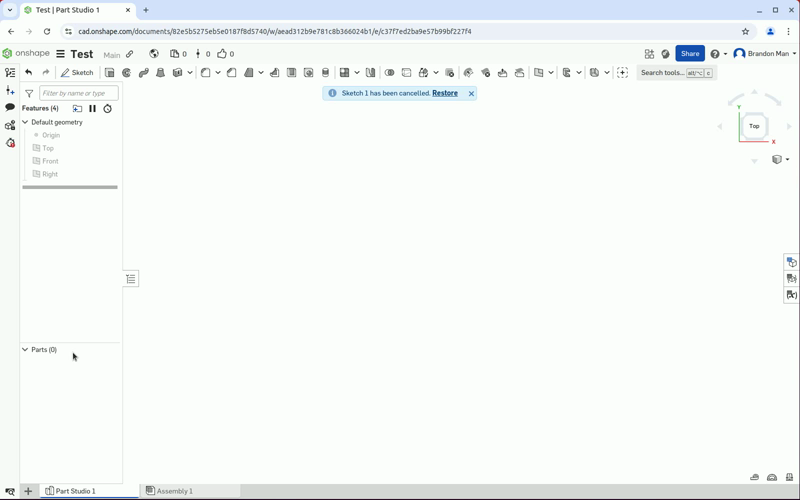
key_down(shift)
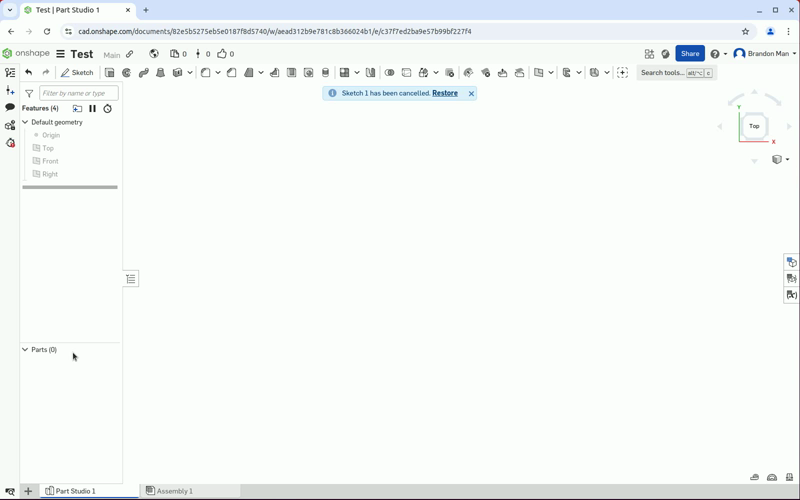
key(up)
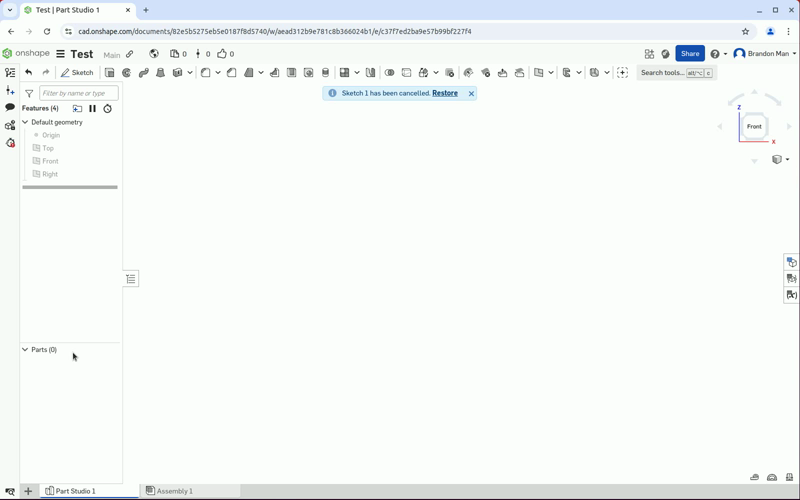
key_up(shift)
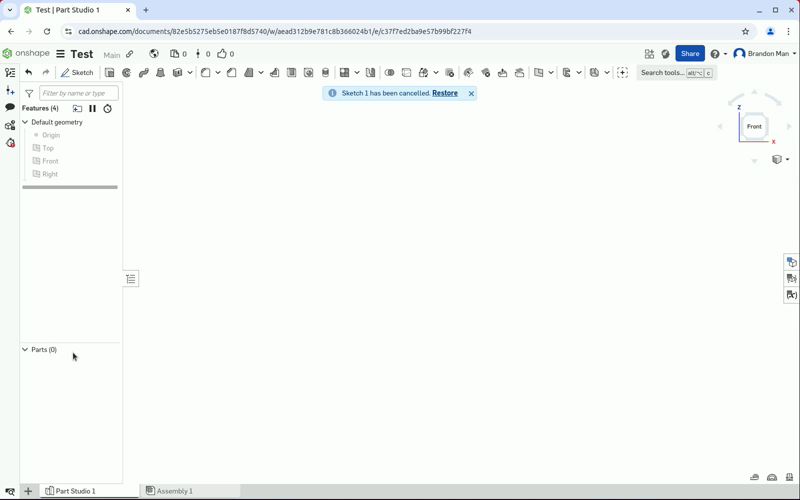
mouse_move(73, 352)
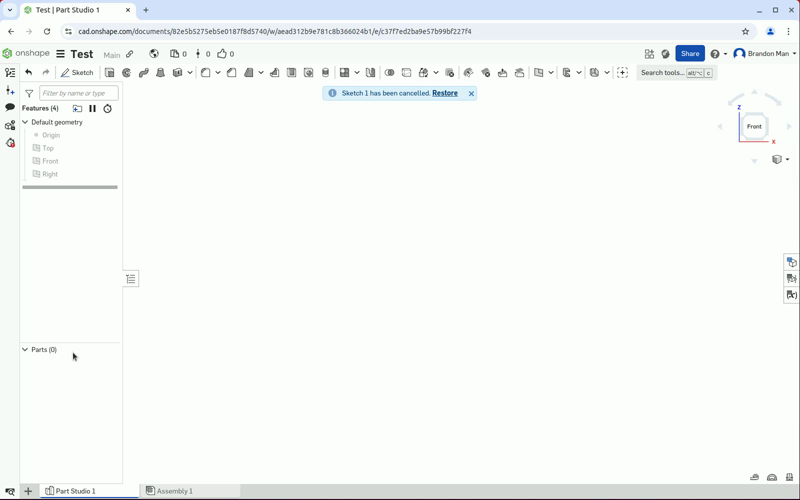
key(shift+y)
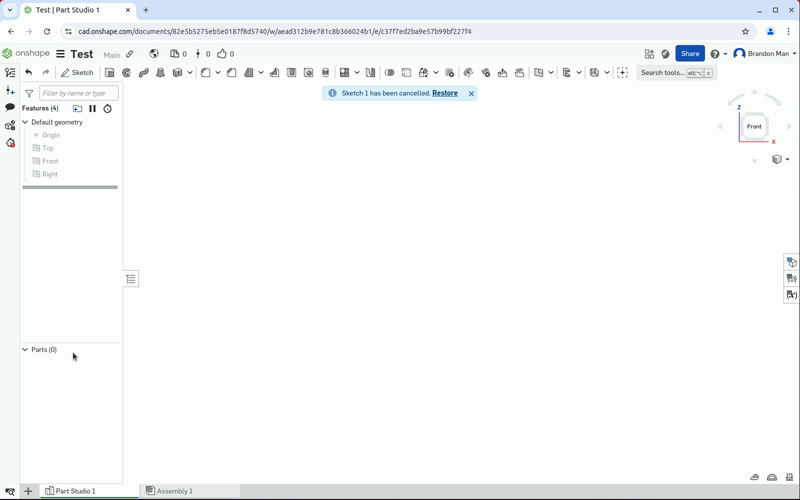
key(shift+s)
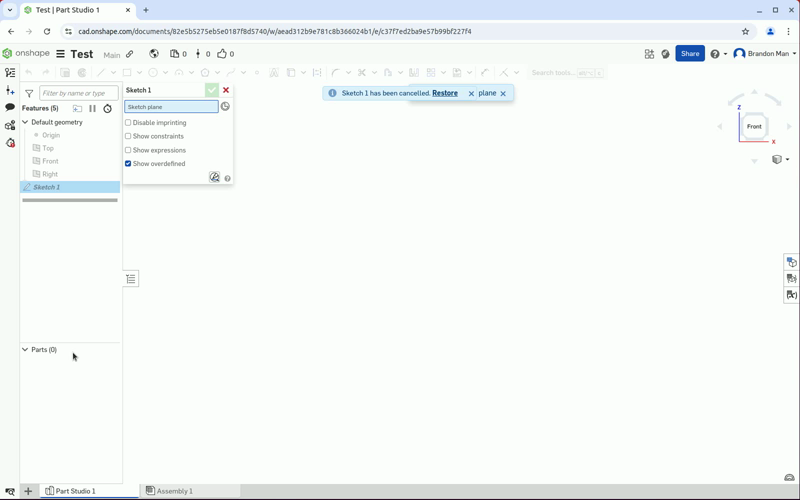
mouse_move(73, 163)
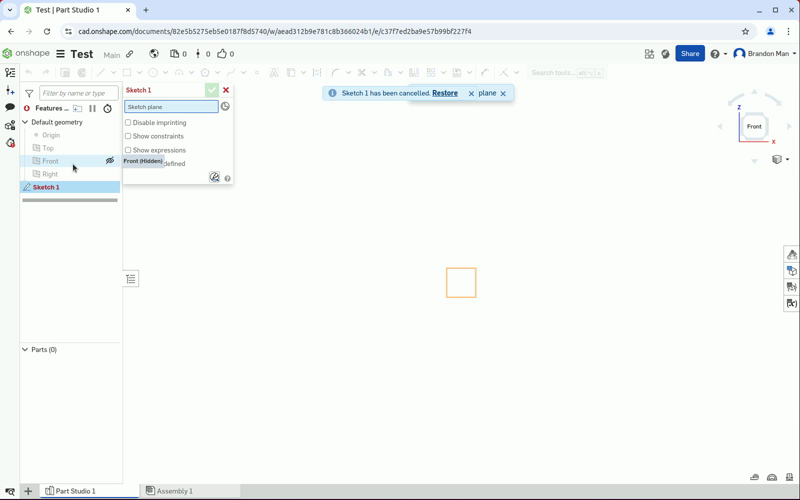
click(73, 163)
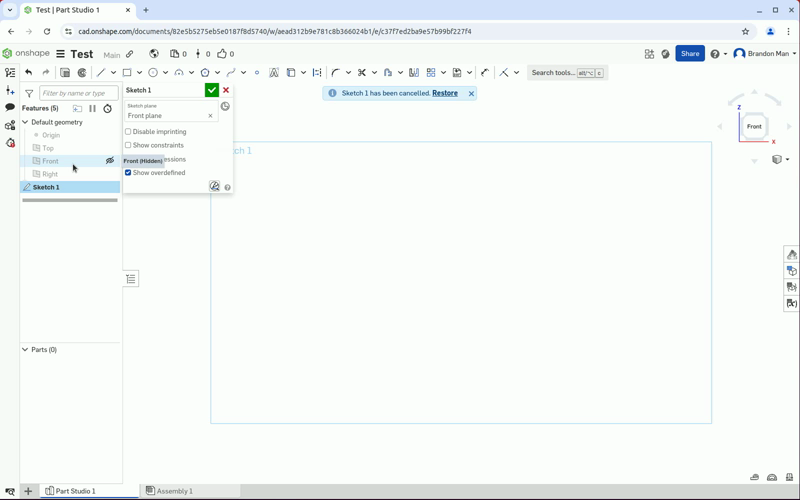
mouse_move(73, 352)
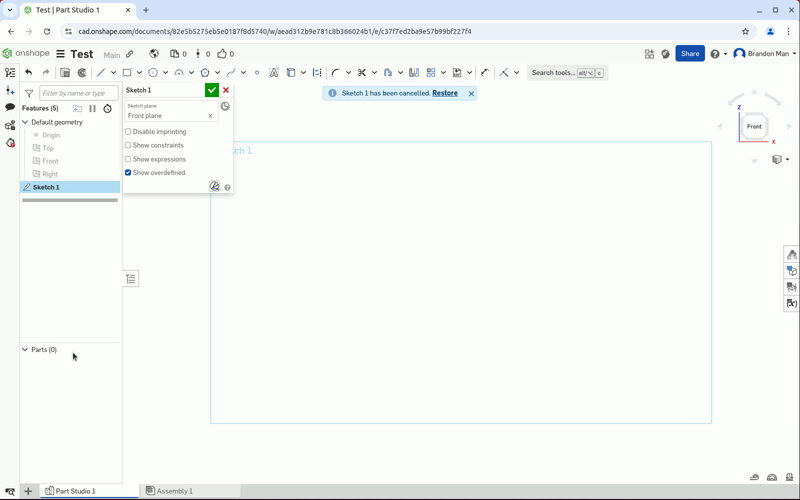
key(y)
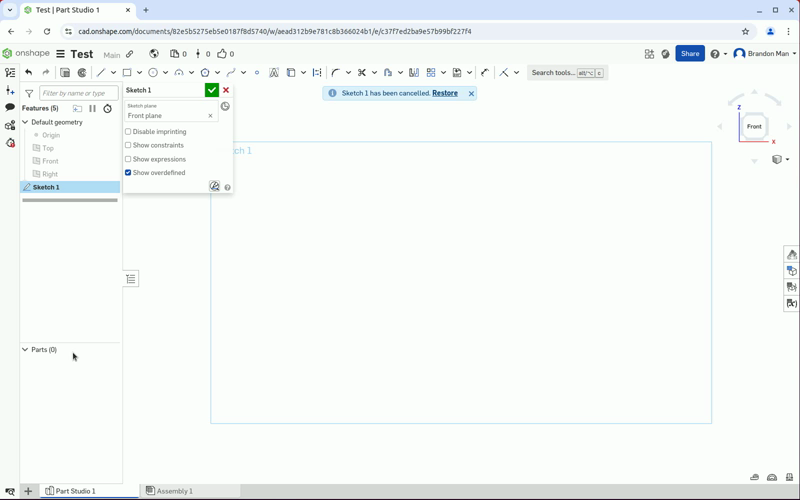
key(l)
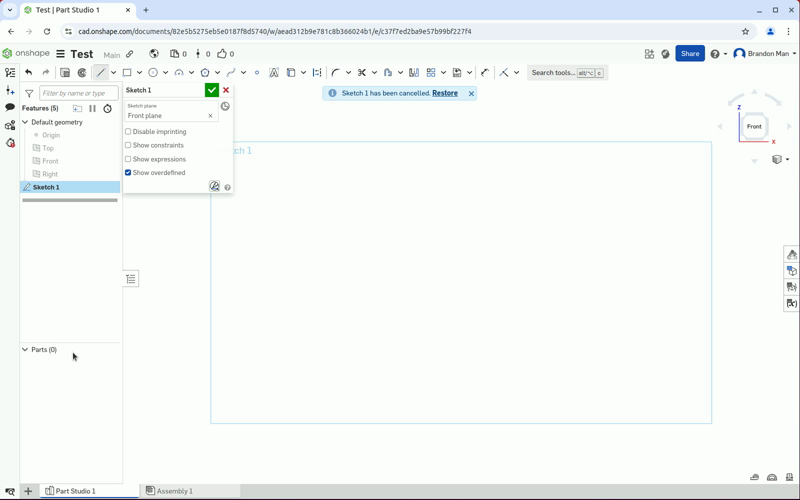
key_down(shift)
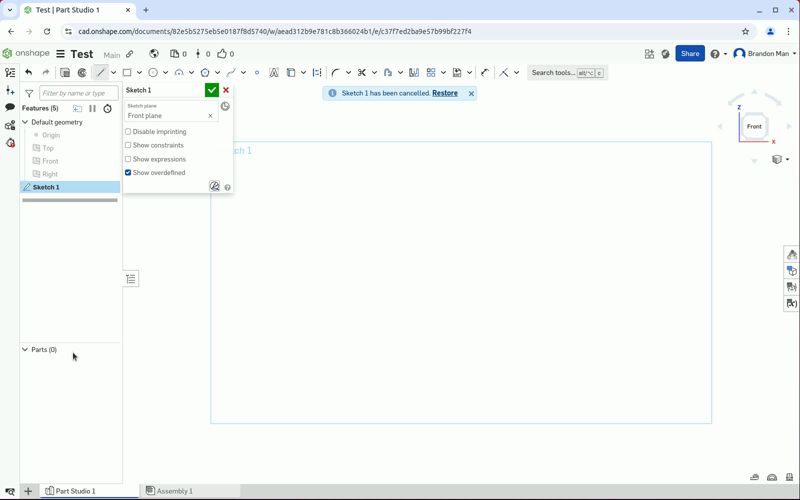
mouse_move(460, 282)
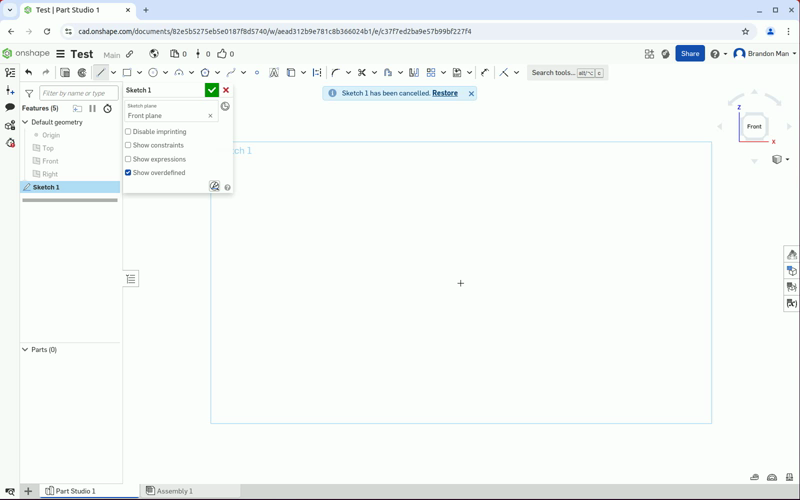
click(460, 282)
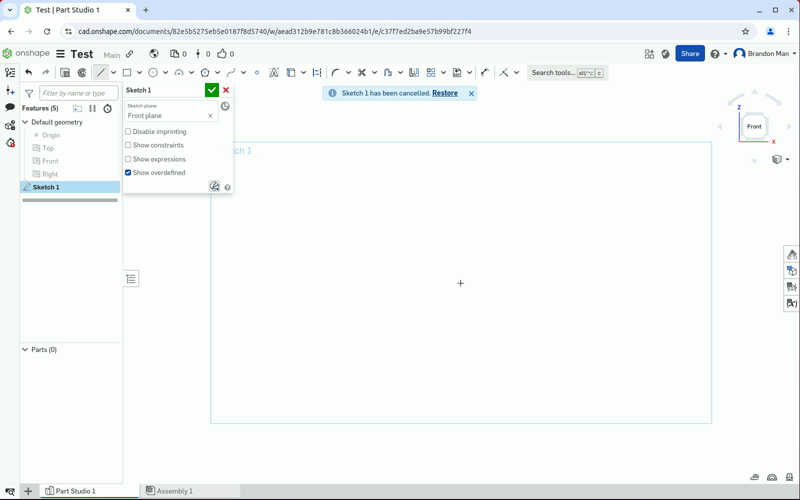
key_up(shift)
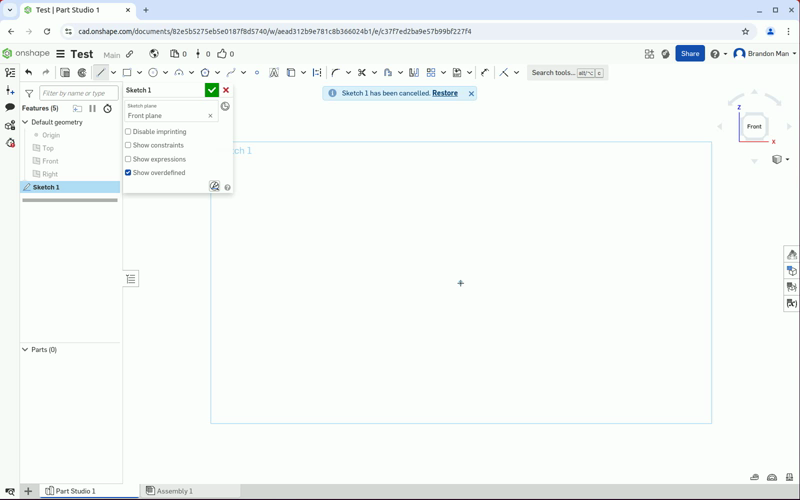
key_down(shift)
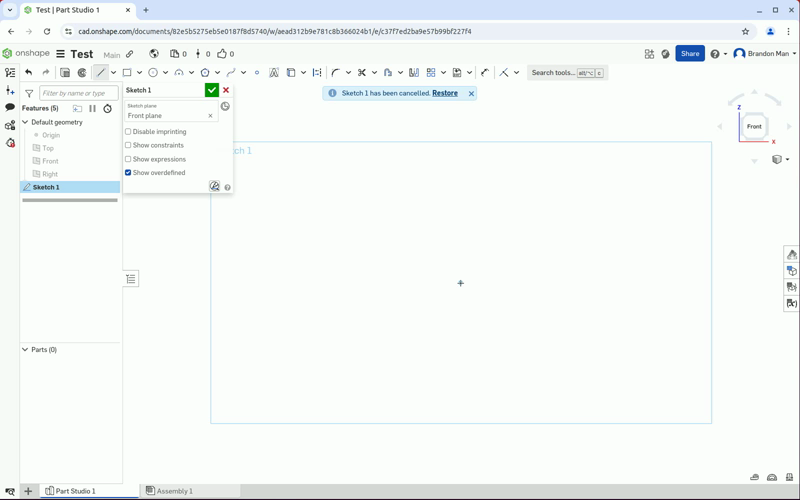
mouse_move(531, 282)
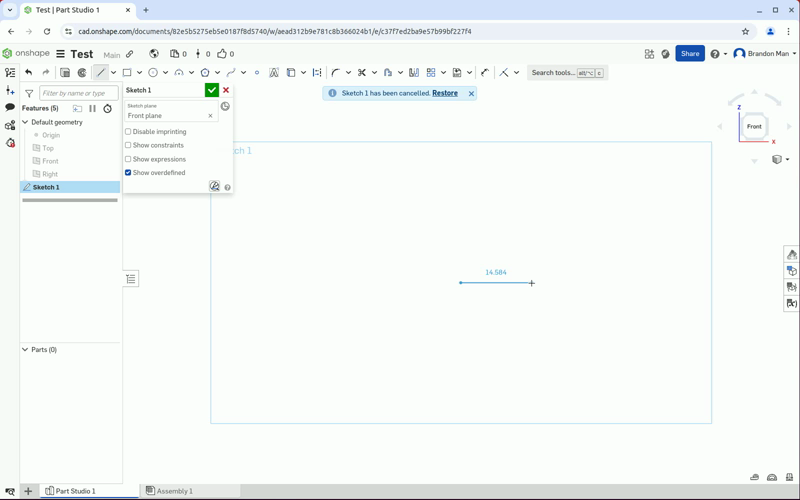
click(531, 282)
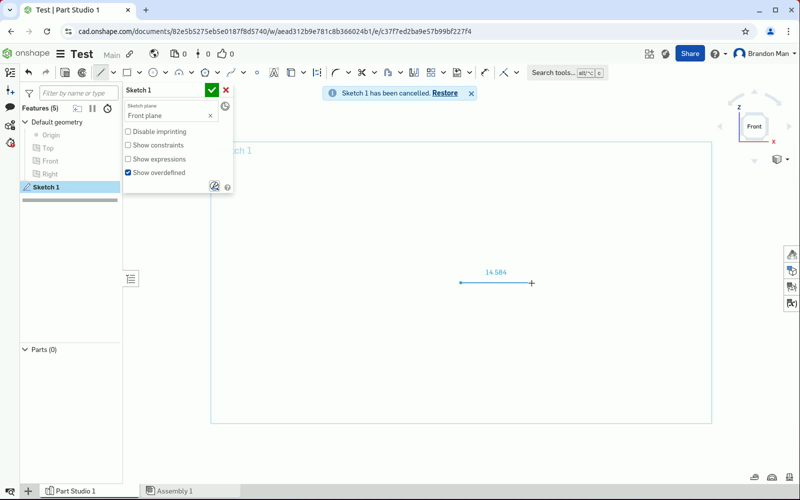
key_up(shift)
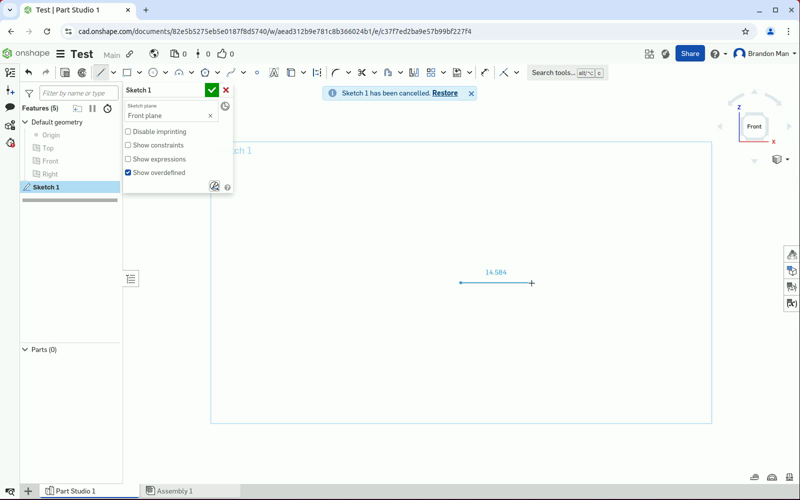
key_down(shift)
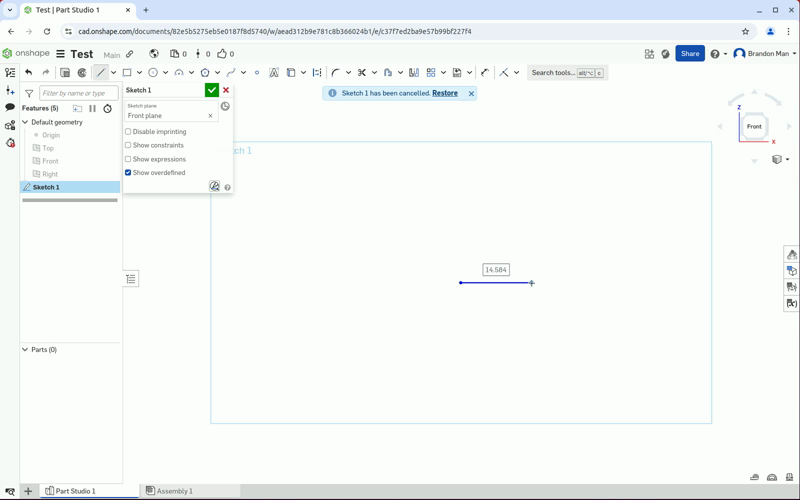
mouse_move(460, 226)
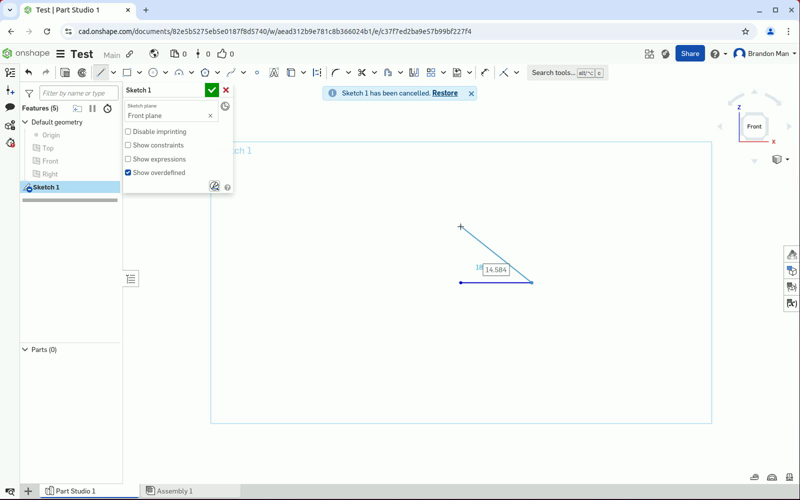
click(460, 226)
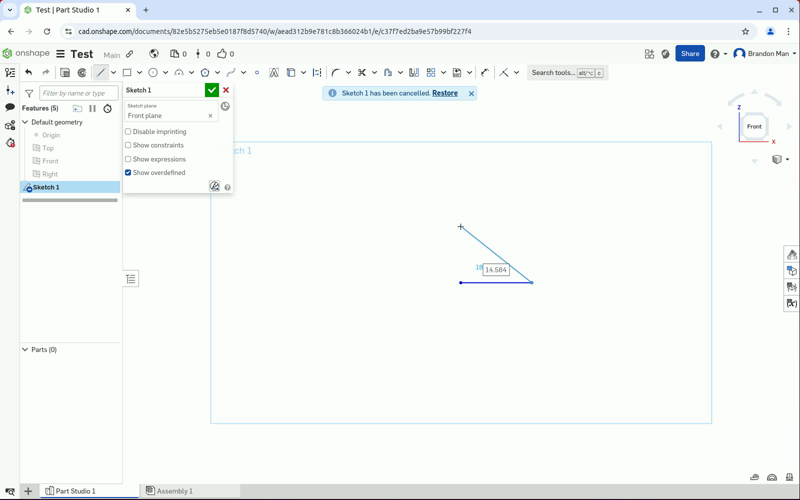
key_up(shift)
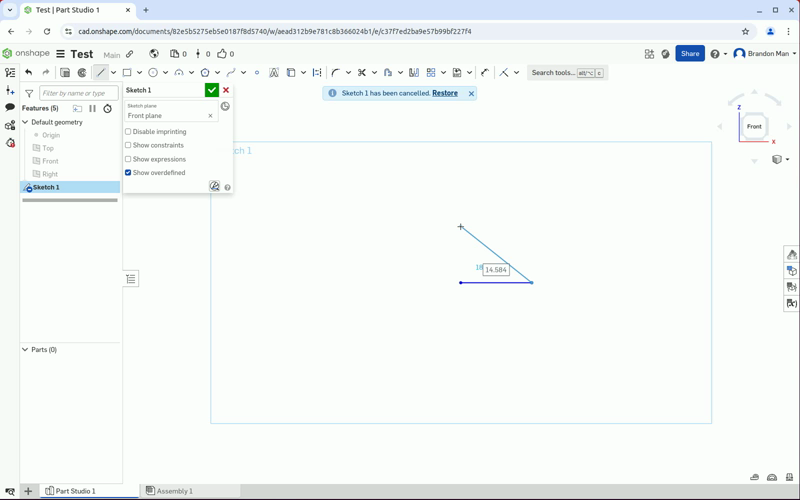
mouse_move(490, 226)
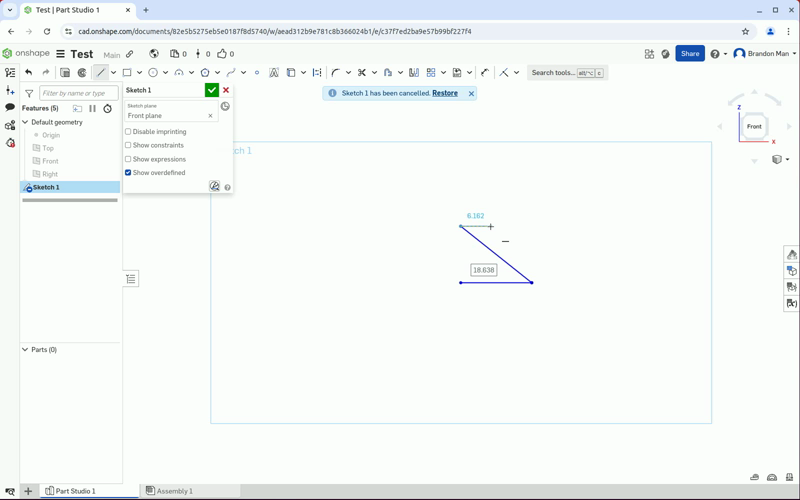
key_down(shift)
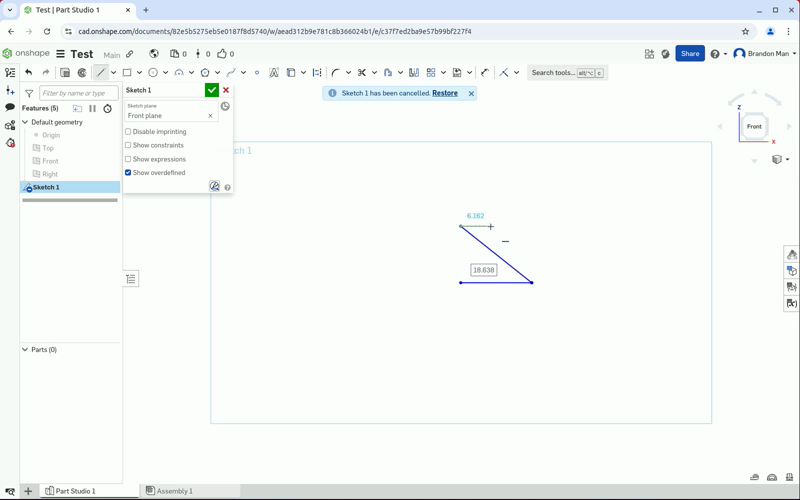
mouse_move(460, 282)
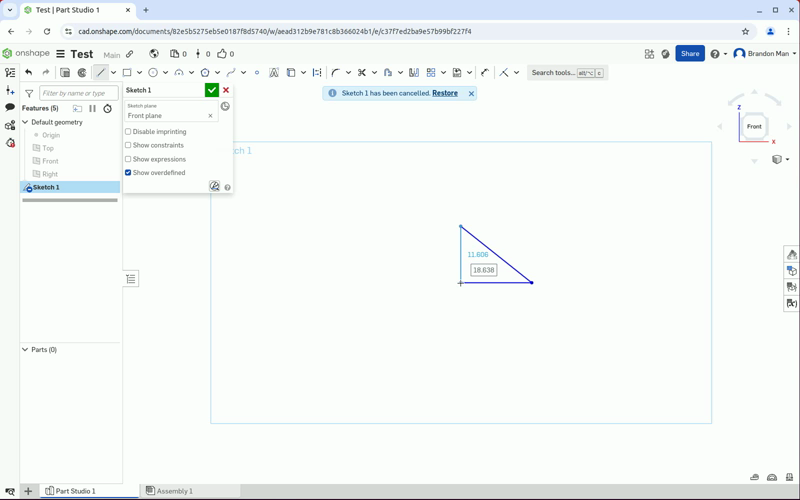
key_up(shift)
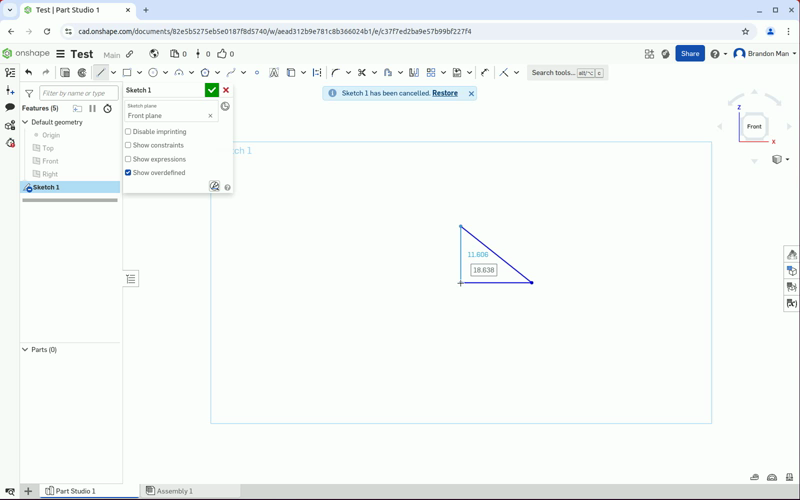
click(460, 282)
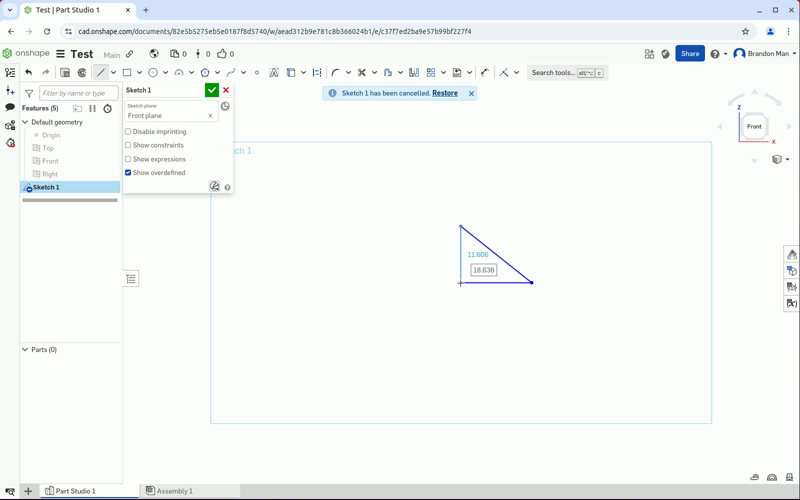
key(esc)
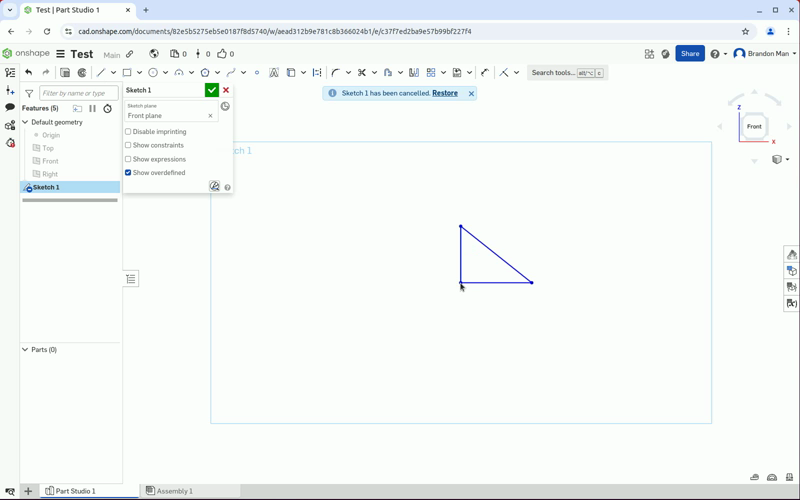
mouse_move(488, 272)
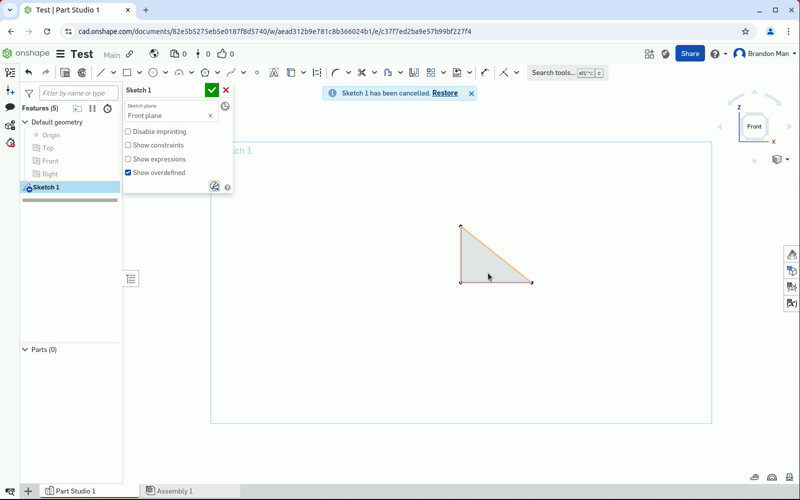
click(488, 272)
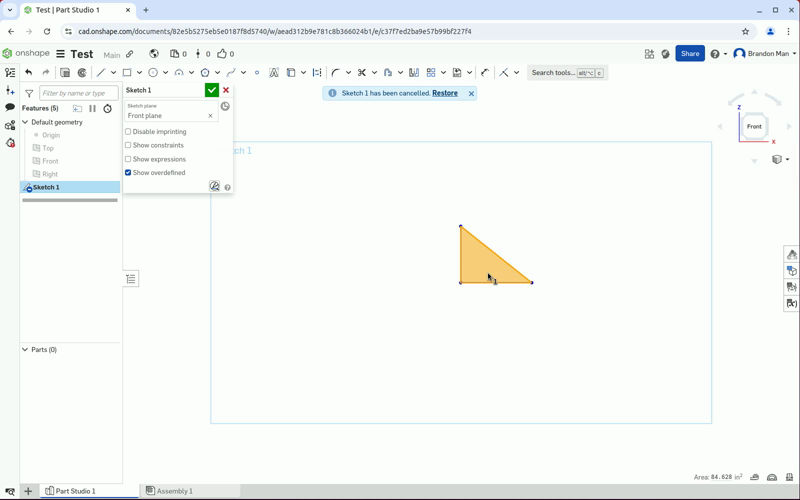
mouse_move(73, 352)
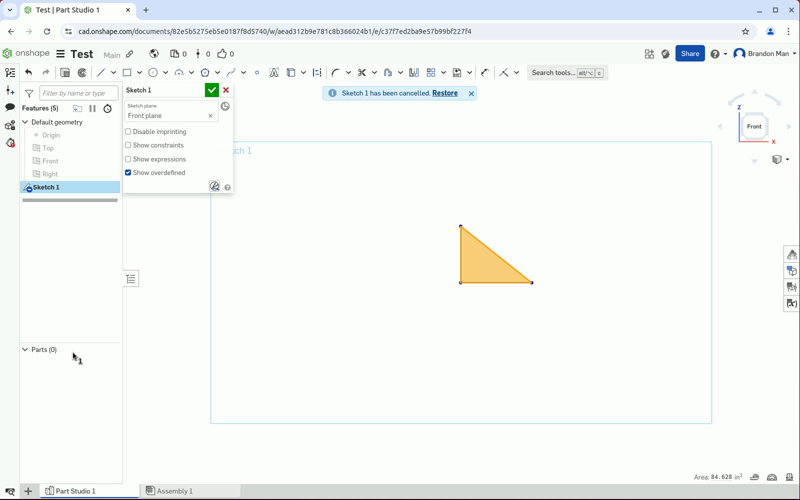
key(shift+y)
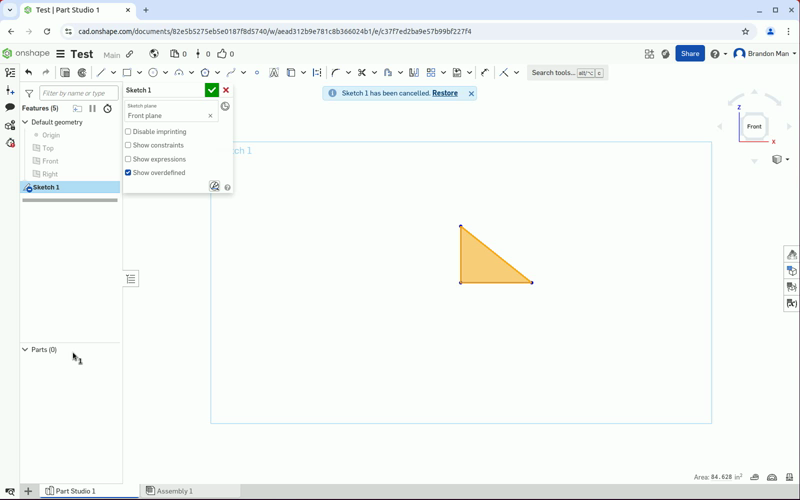
key(shift+e)
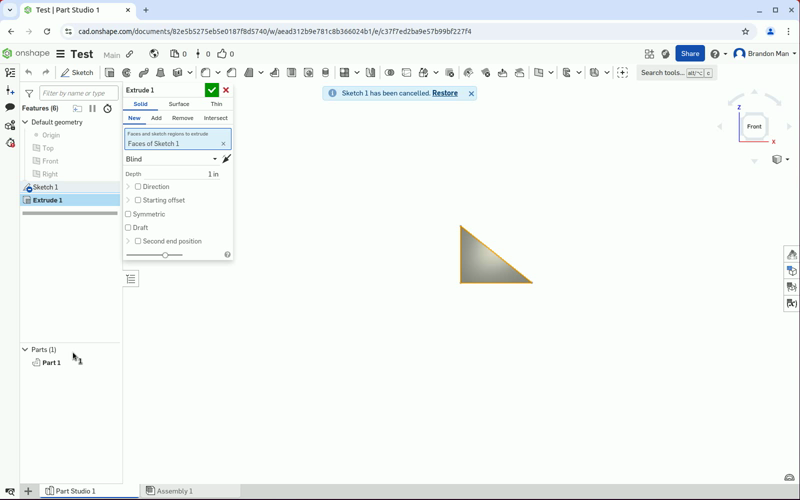
mouse_move(143, 106)
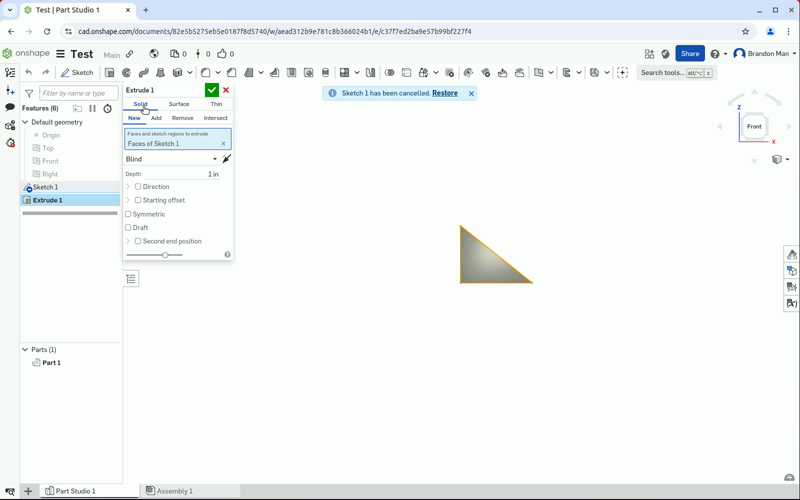
click(143, 106)
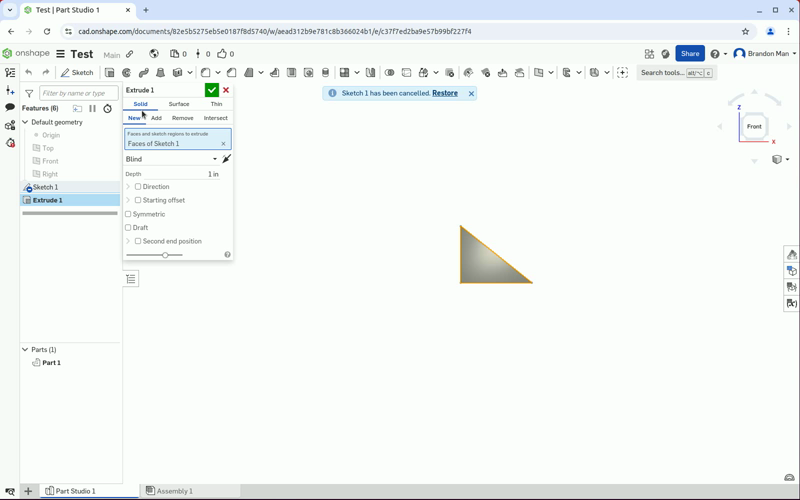
mouse_move(137, 120)
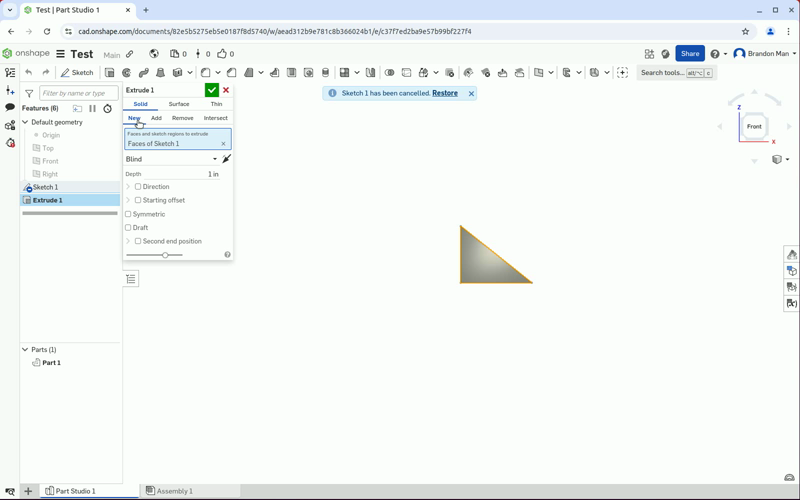
click(137, 120)
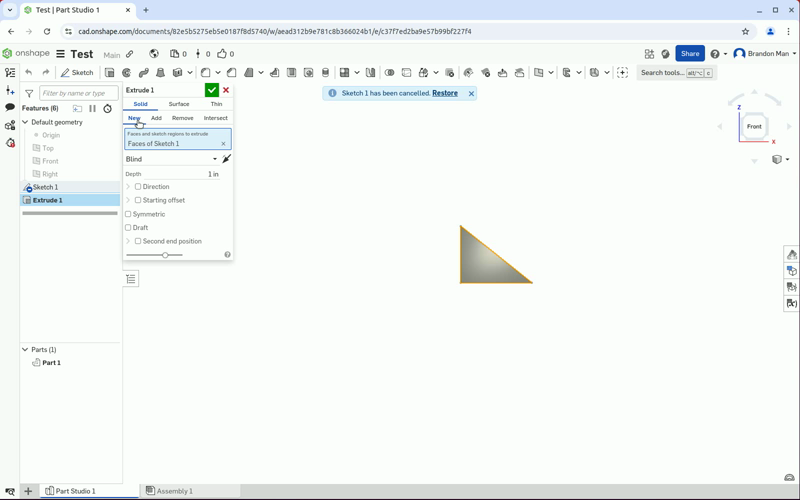
key(tab, 4)
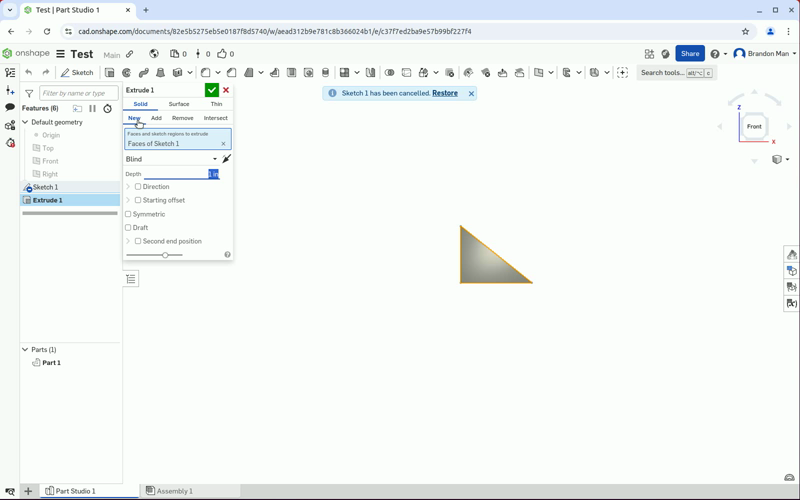
text(4.333)
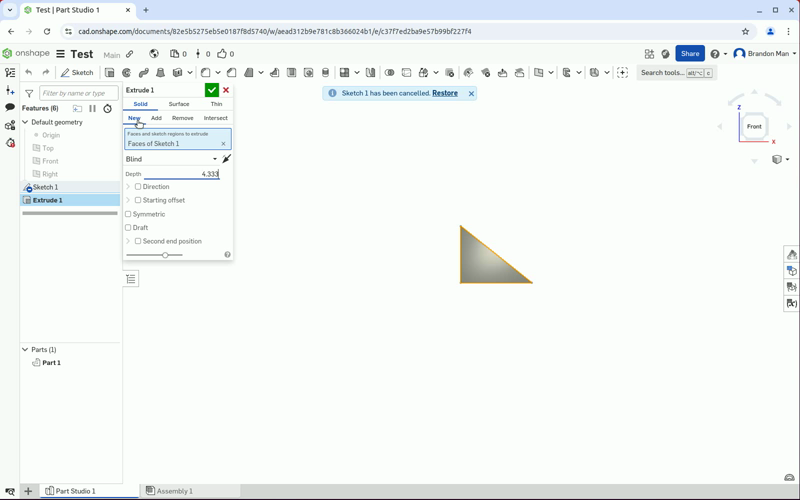
key(enter)
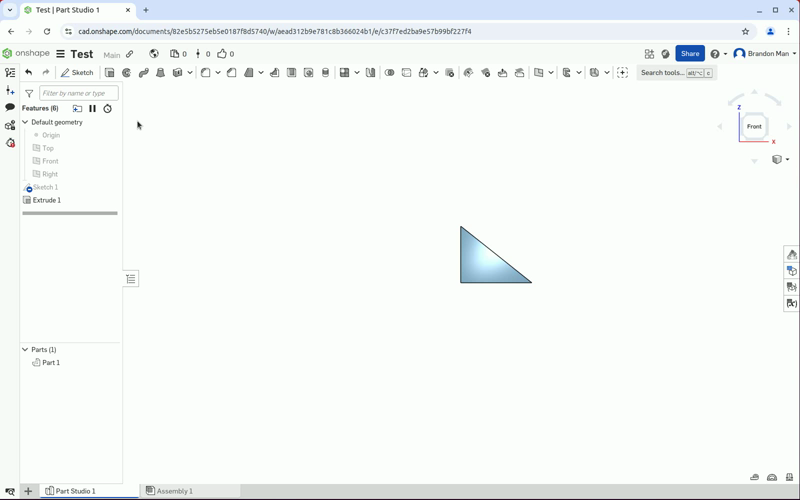
key(shift+h)
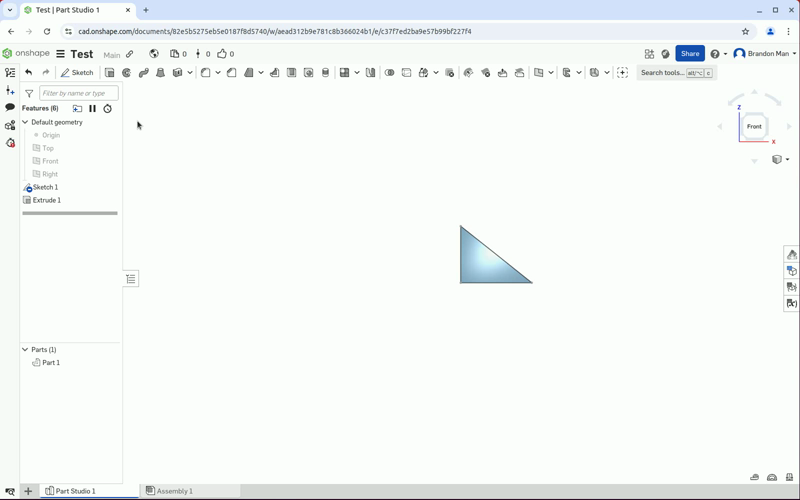
key(shift+h)
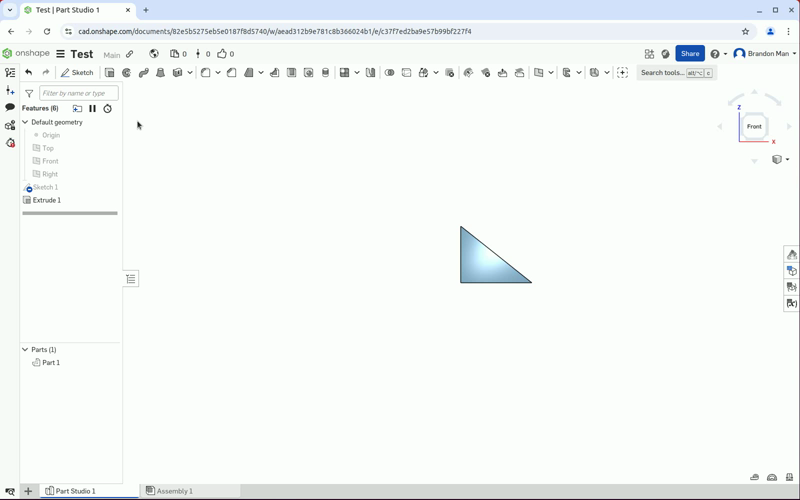
mouse_move(73, 189)
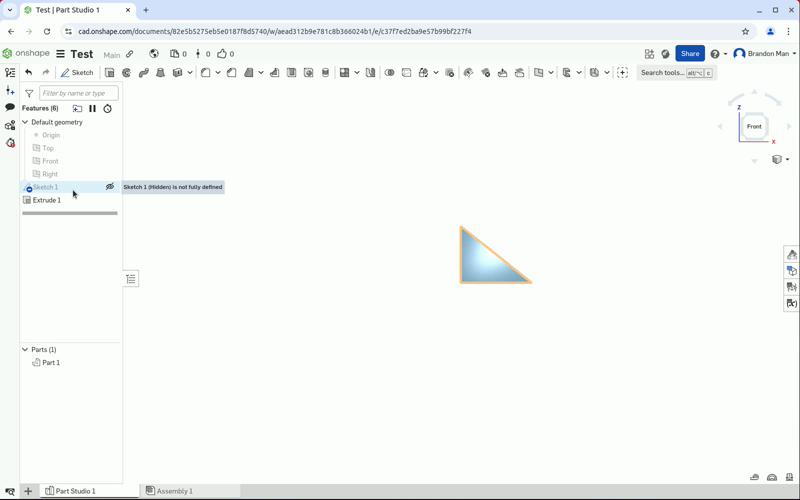
click(73, 189)
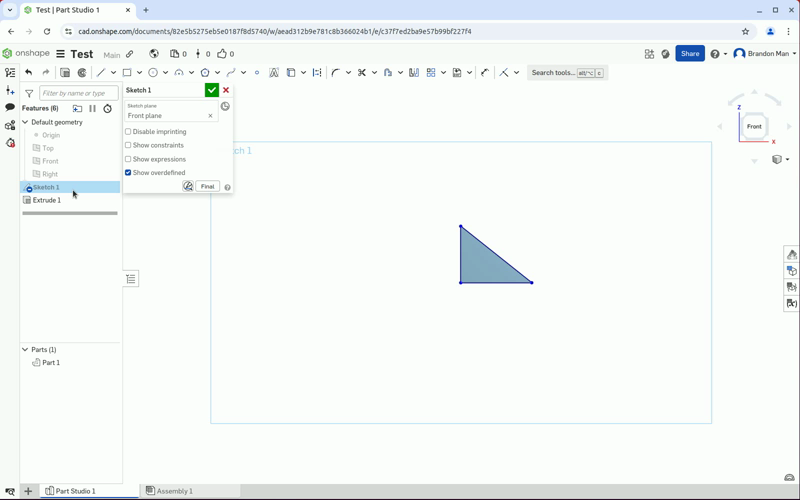
mouse_move(229, 92)
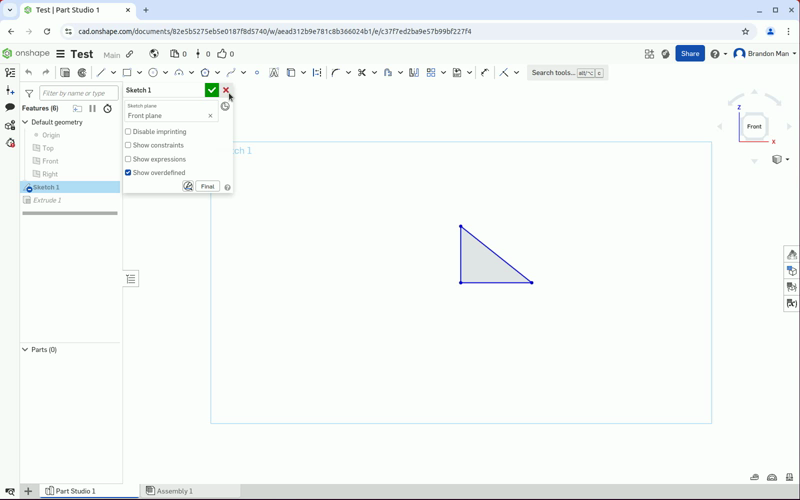
click(229, 92)
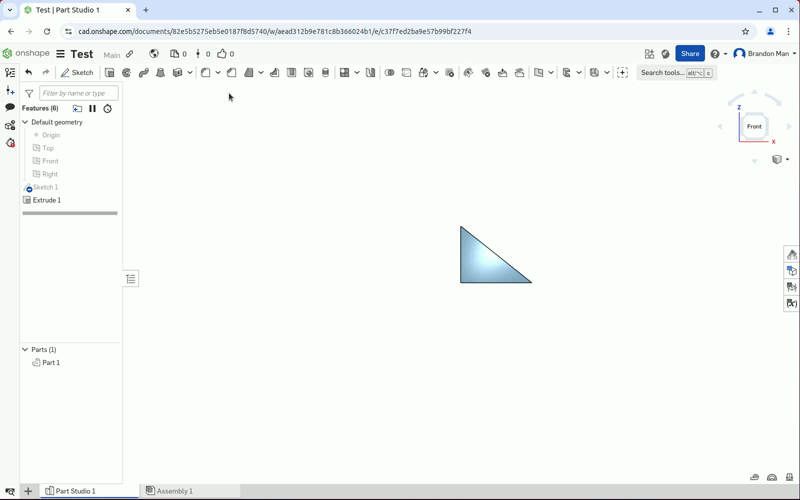
mouse_move(73, 352)
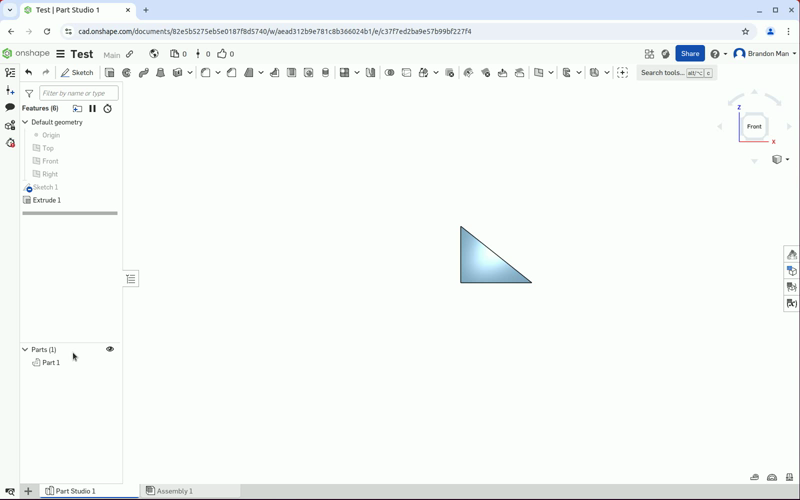
key(y)
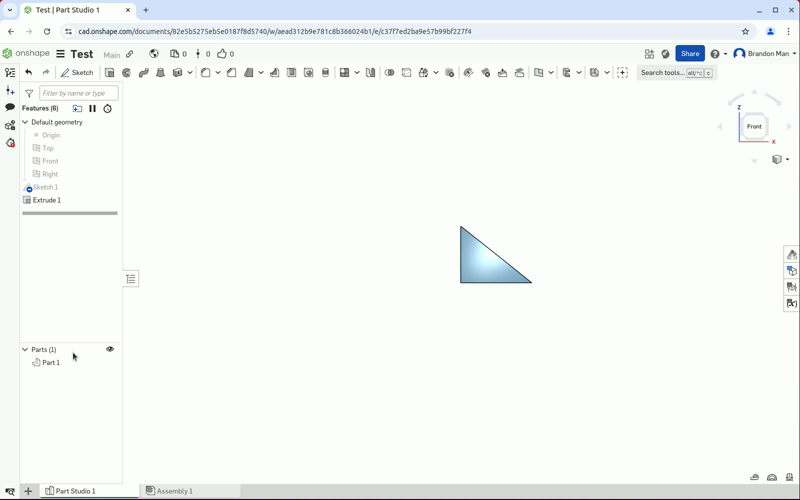
key(shift+p)
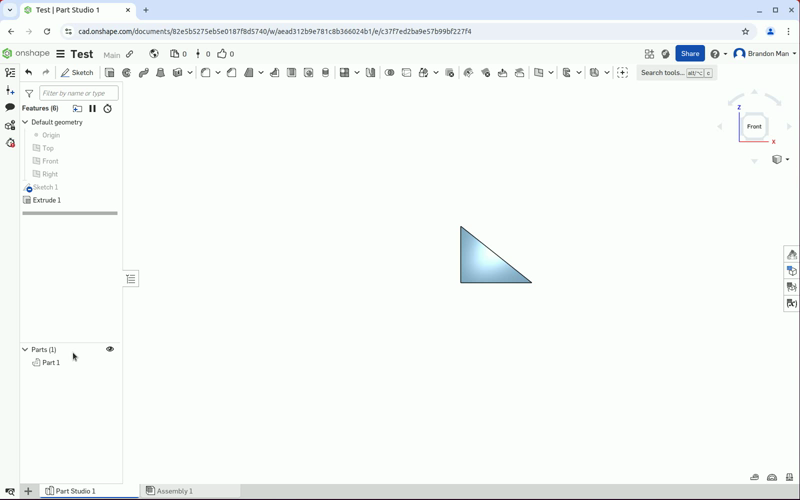
key(space)
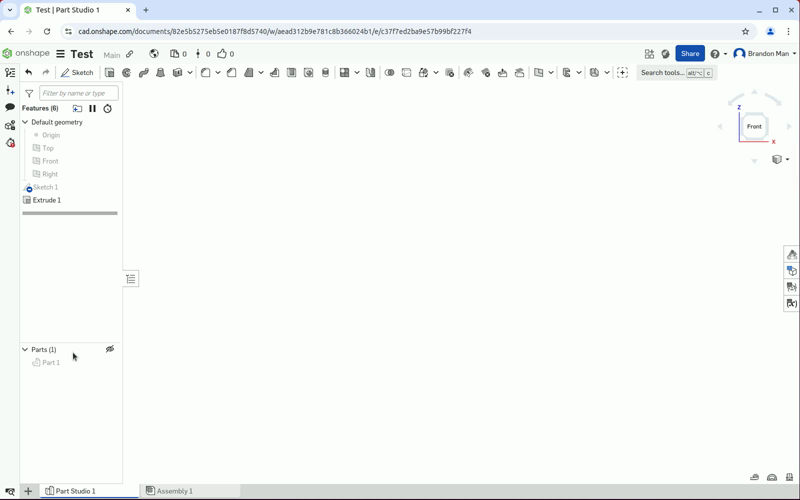
key_down(shift)
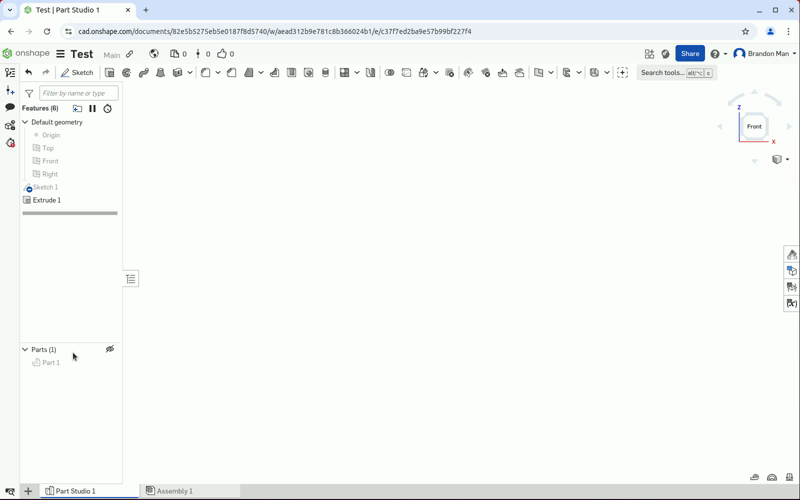
key(down)
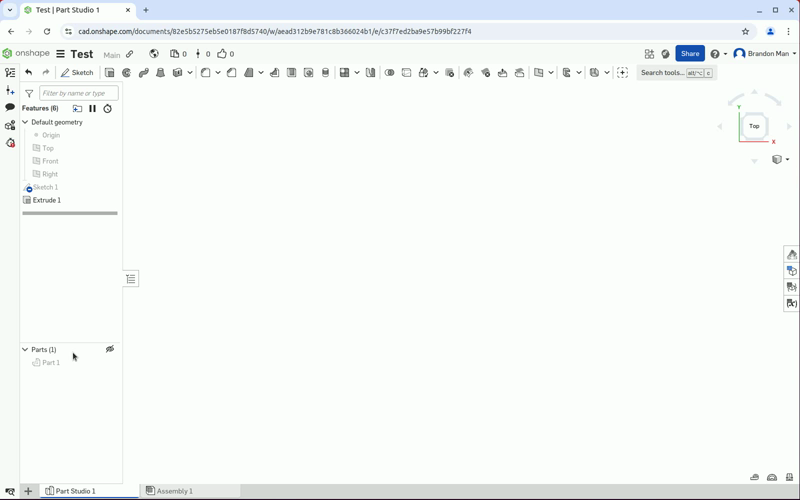
key_up(shift)
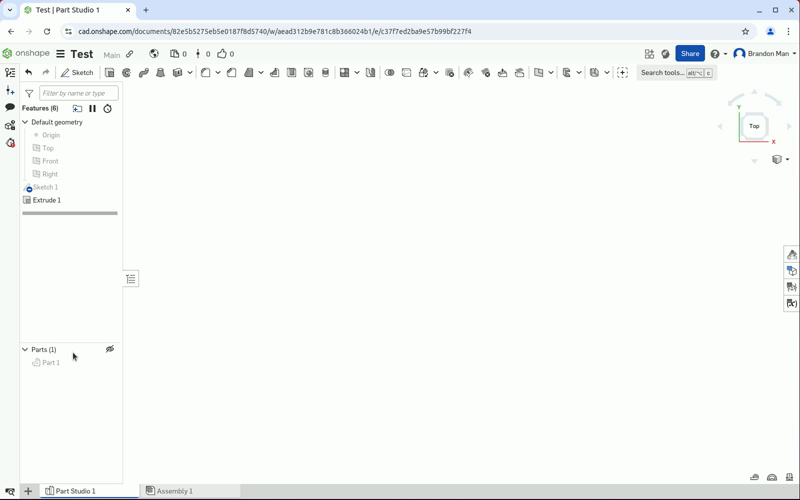
mouse_move(73, 352)
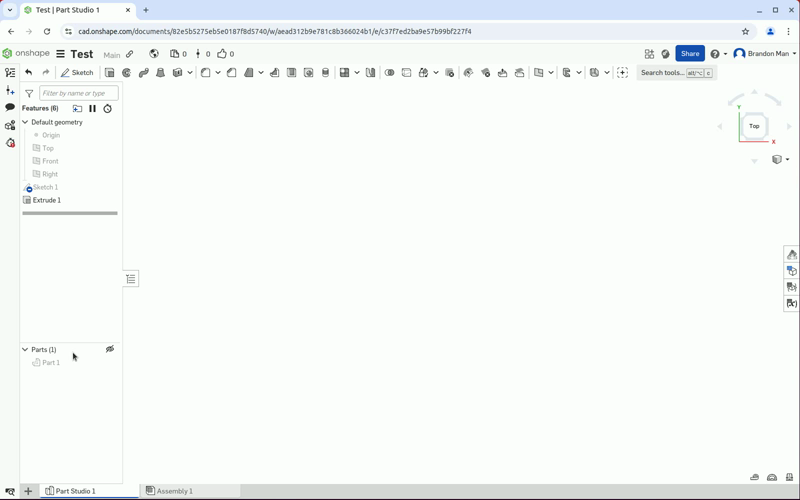
key(shift+y)
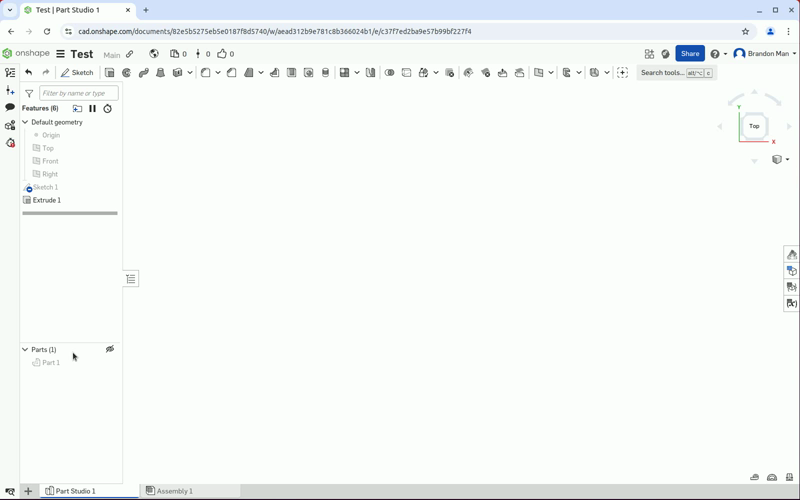
key(shift+s)
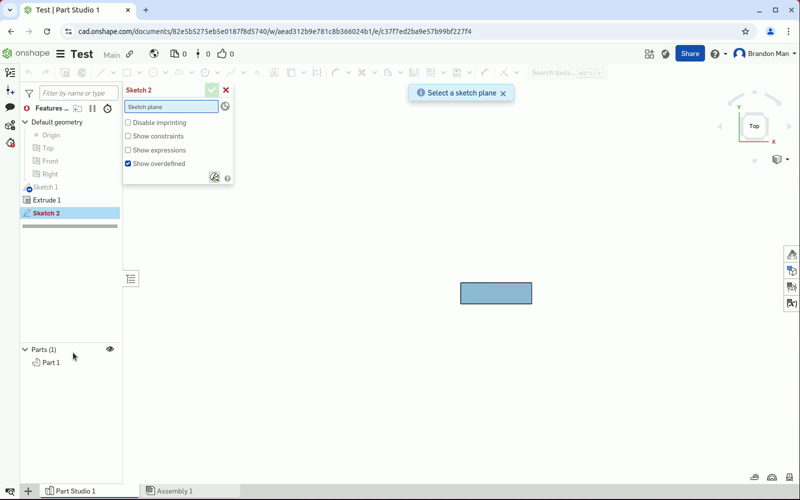
mouse_move(73, 150)
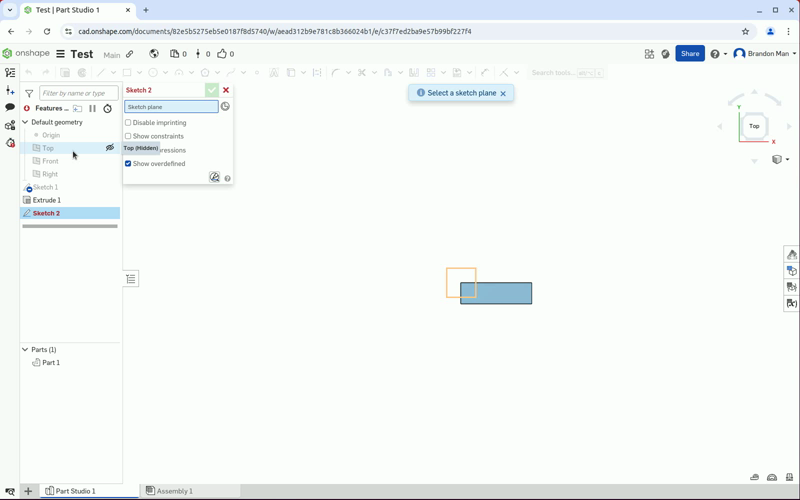
click(73, 150)
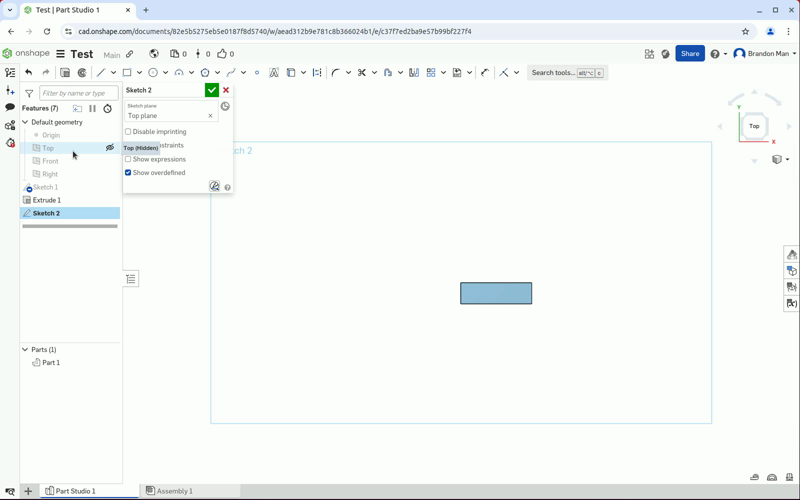
mouse_move(73, 352)
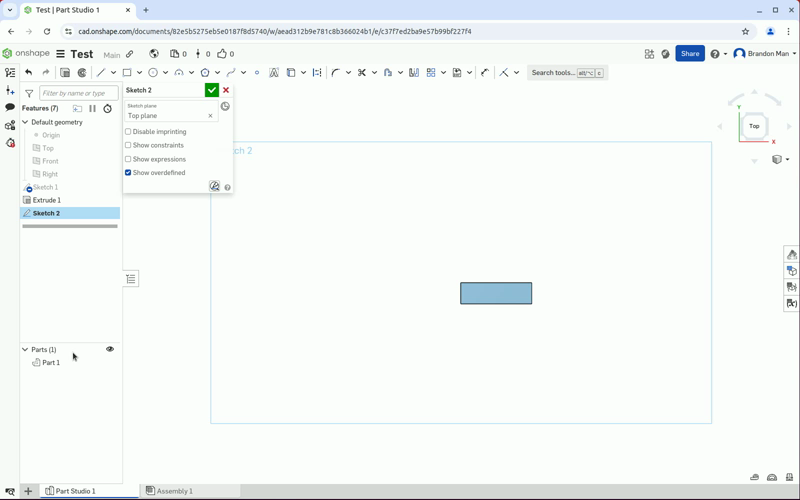
key(y)
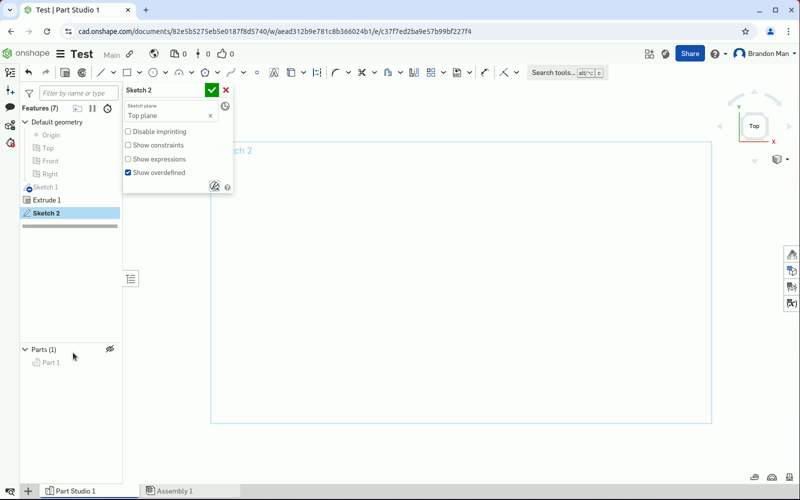
key(l)
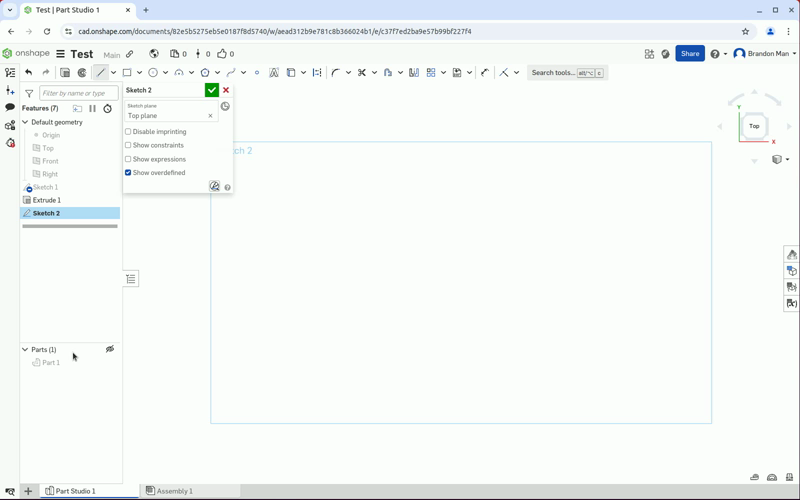
key_down(shift)
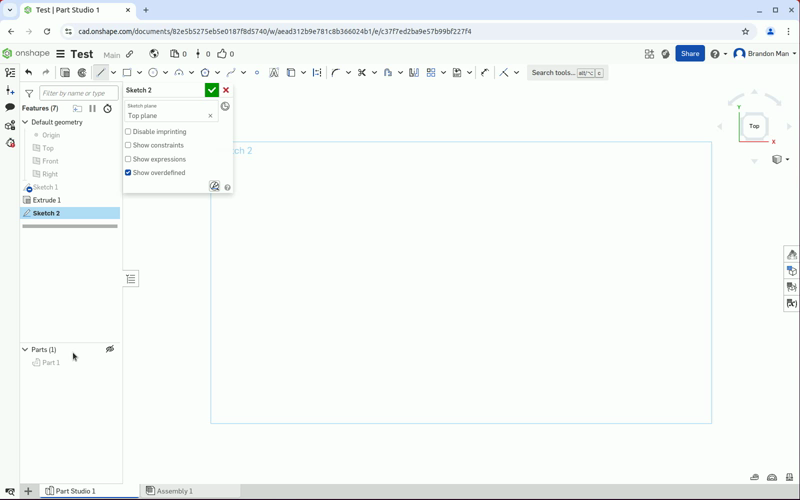
mouse_move(460, 282)
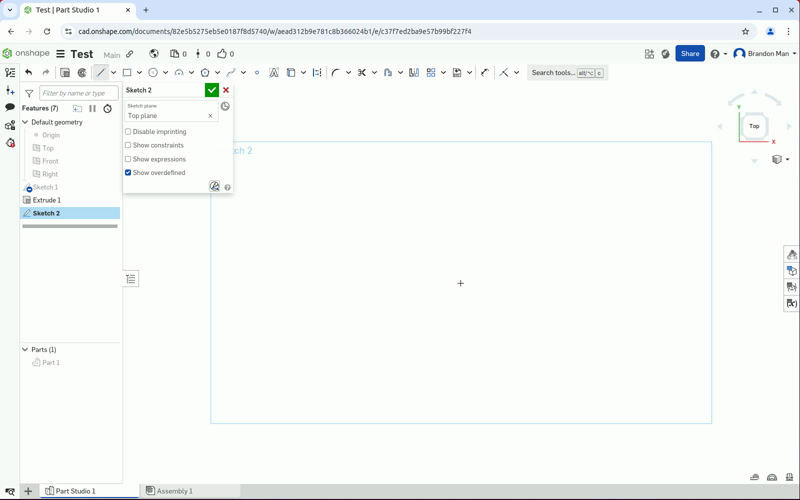
click(460, 282)
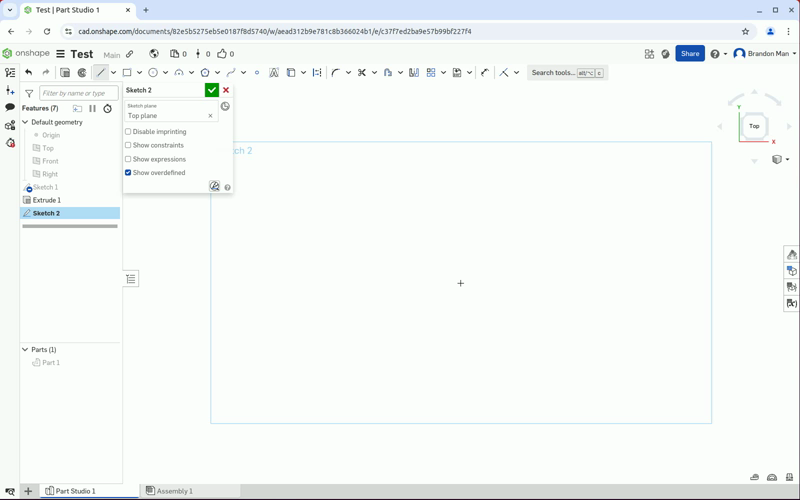
key_up(shift)
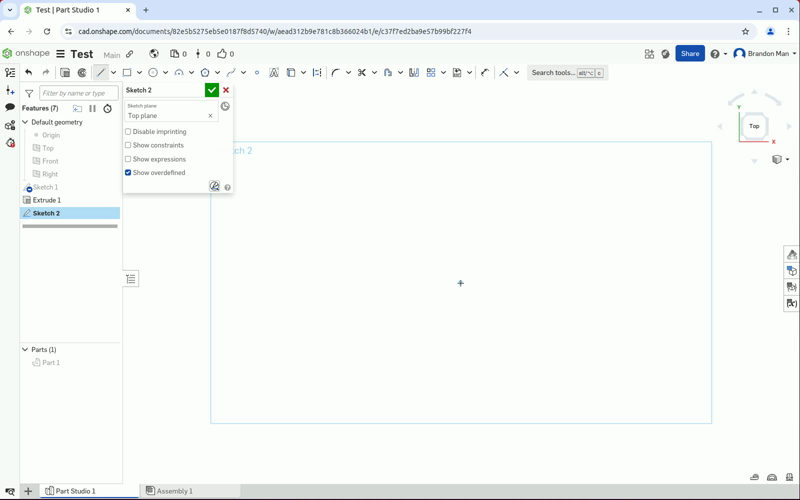
key_down(shift)
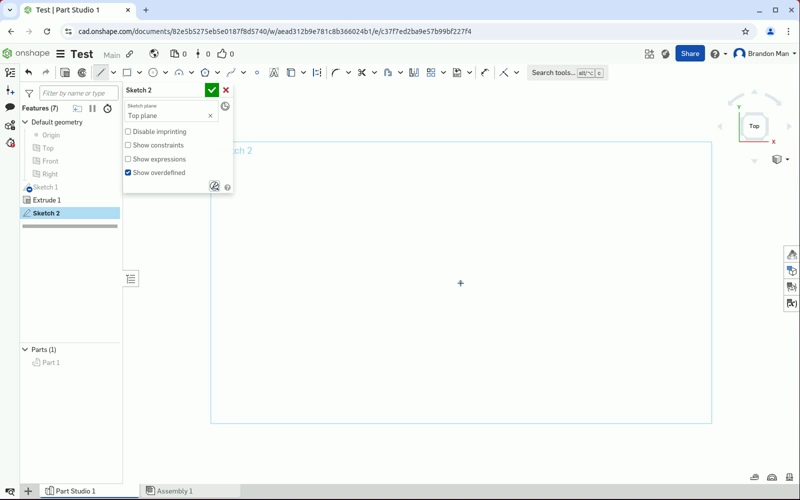
mouse_move(530, 282)
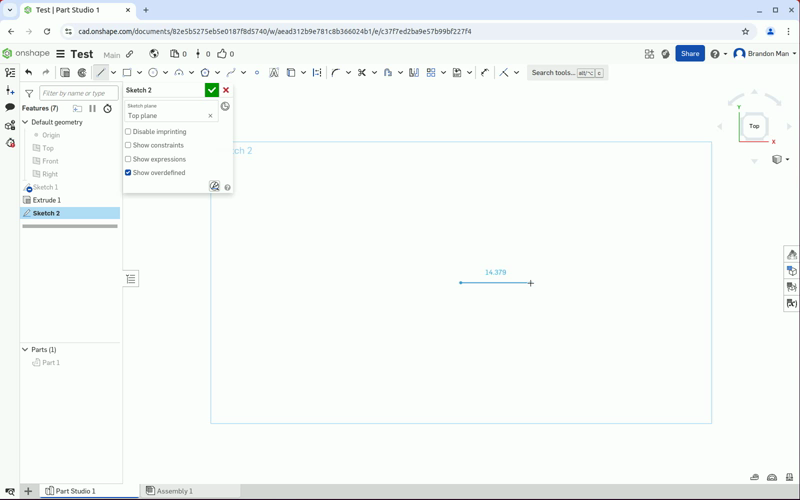
click(530, 282)
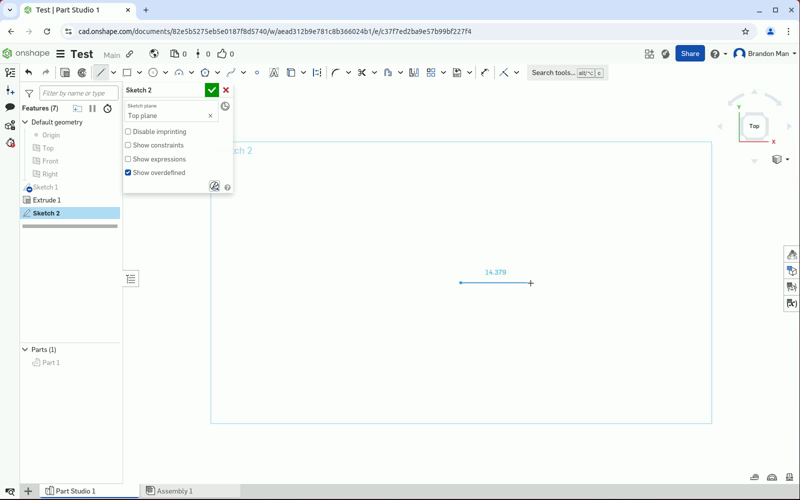
key_up(shift)
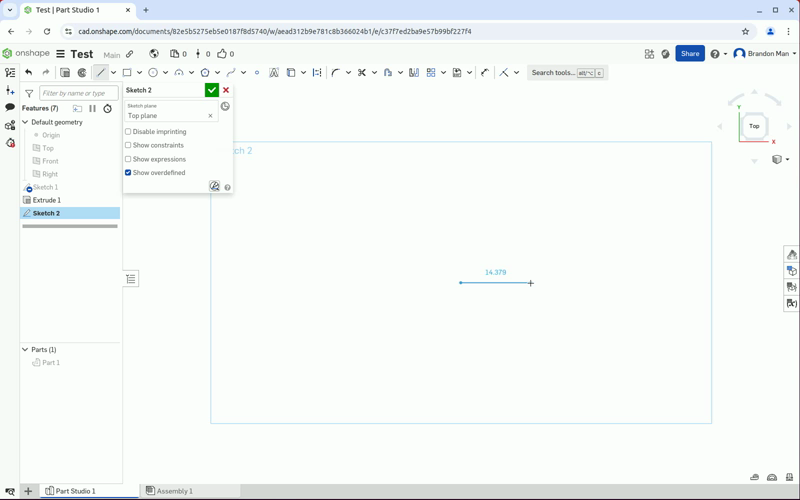
key_down(shift)
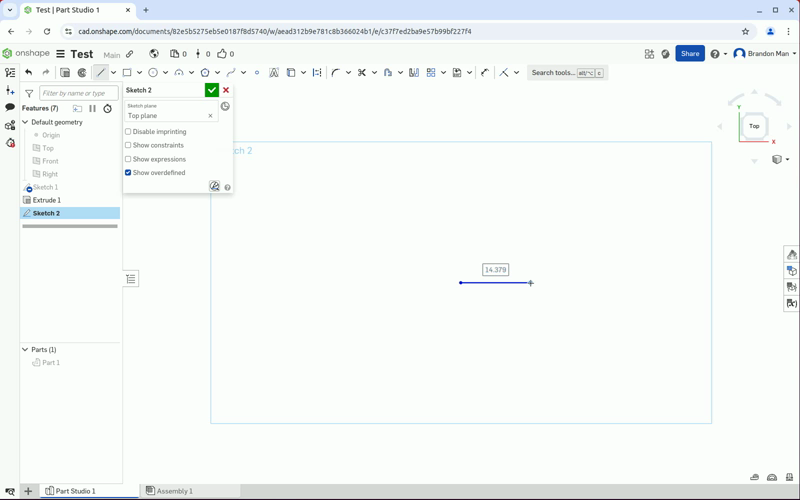
mouse_move(560, 282)
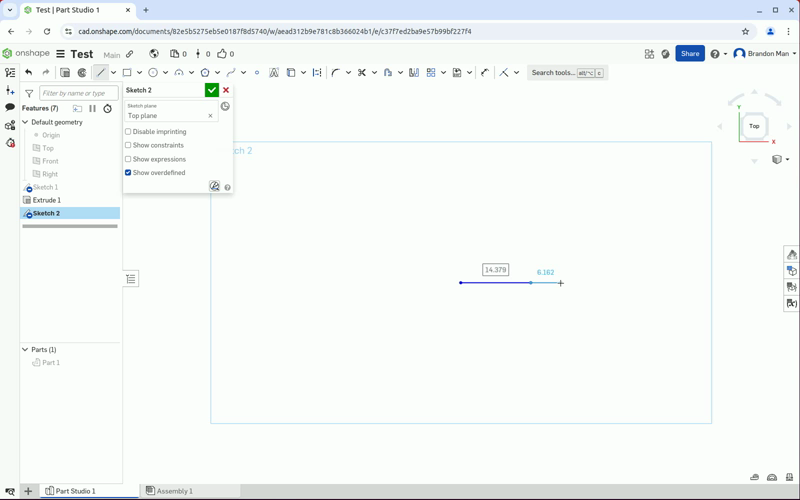
mouse_move(530, 247)
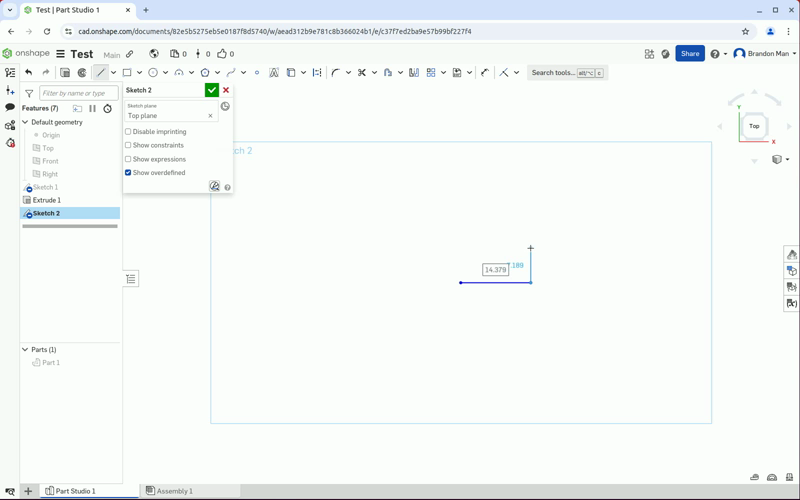
click(530, 247)
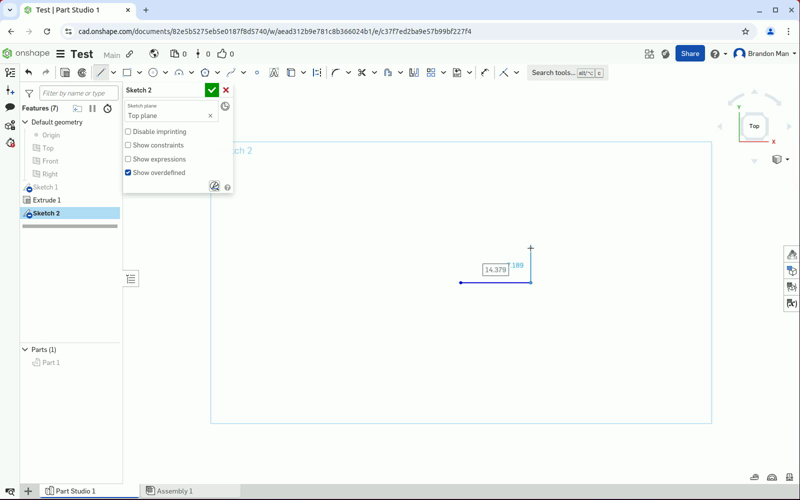
key_up(shift)
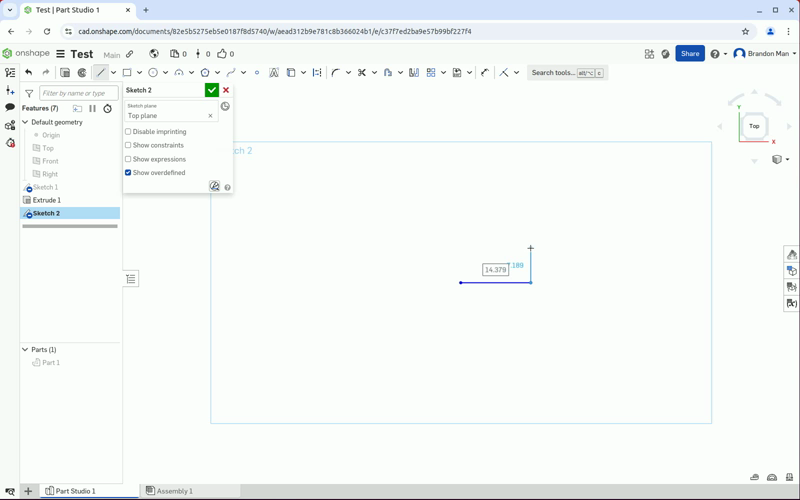
key_down(shift)
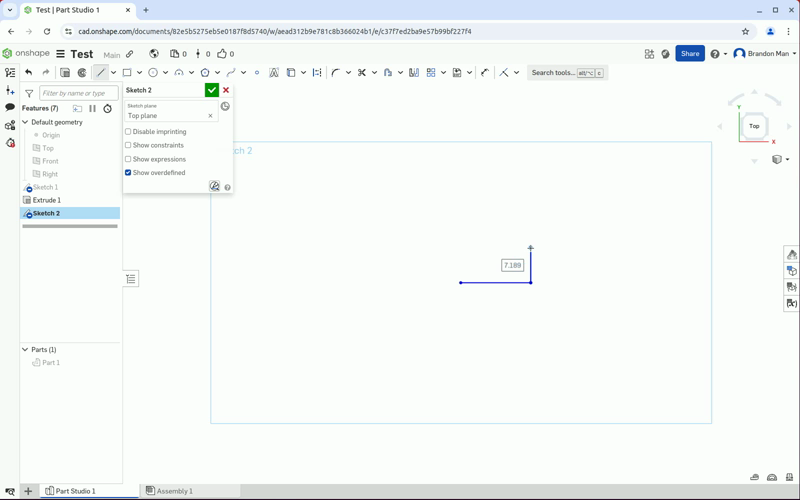
mouse_move(560, 247)
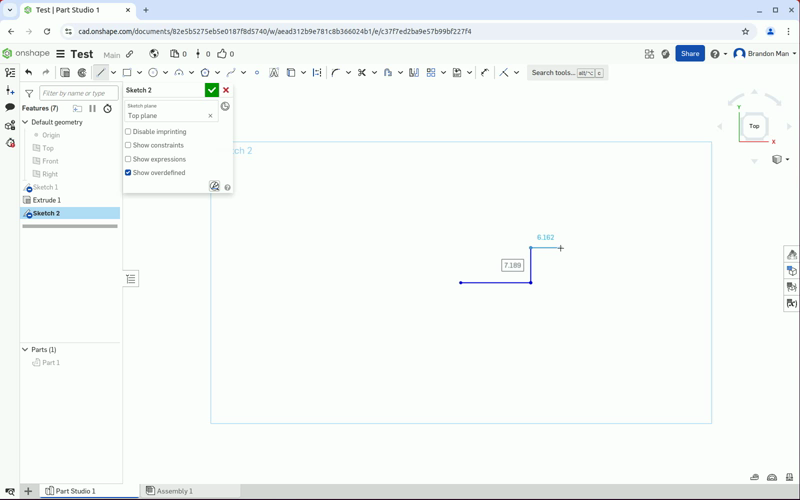
mouse_move(573, 247)
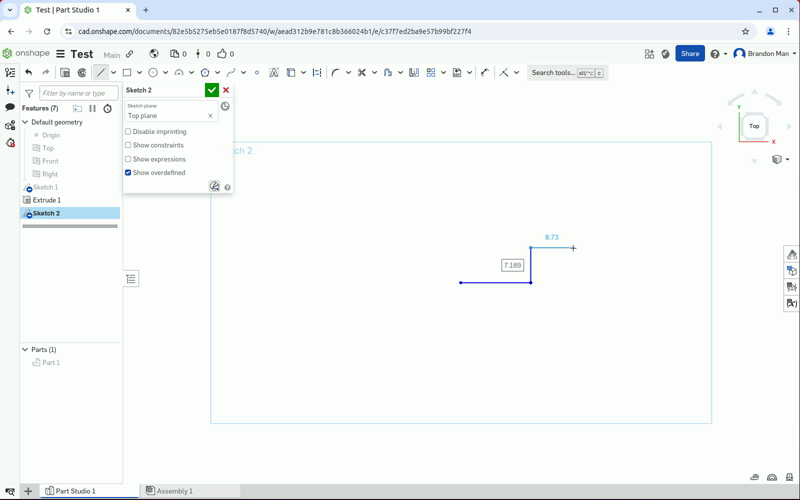
click(573, 247)
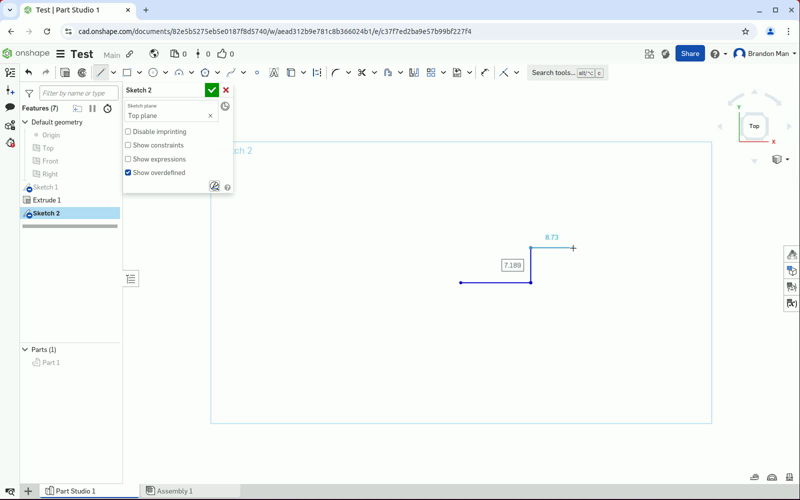
key_up(shift)
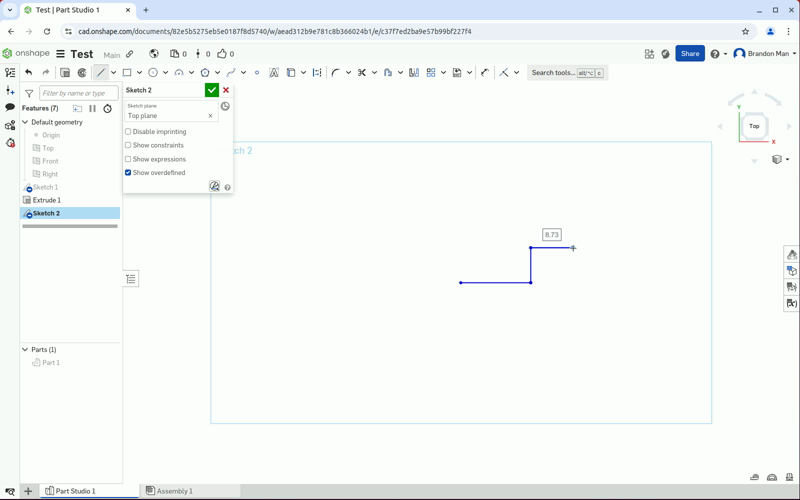
key_down(shift)
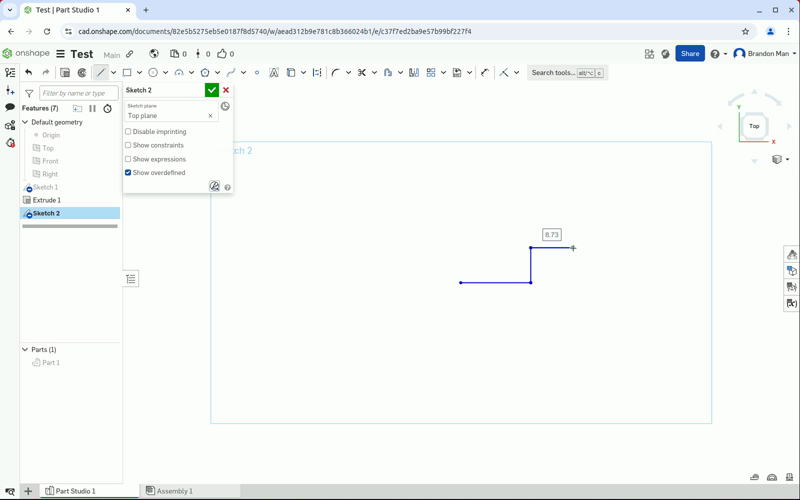
mouse_move(589, 247)
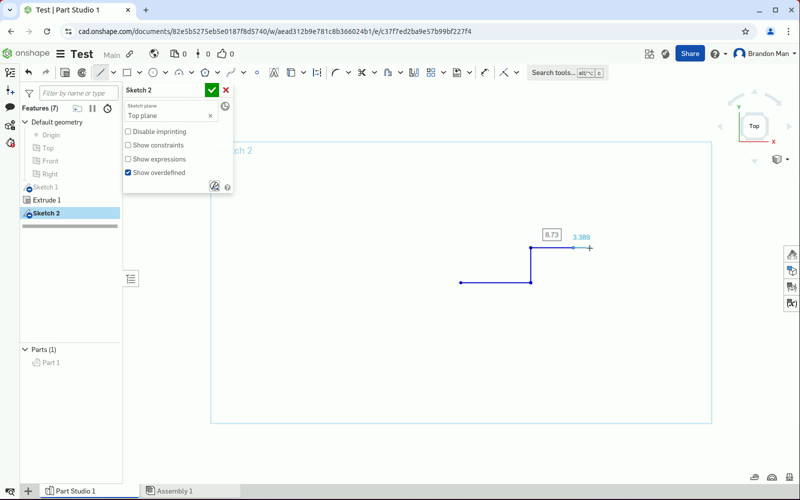
mouse_move(573, 213)
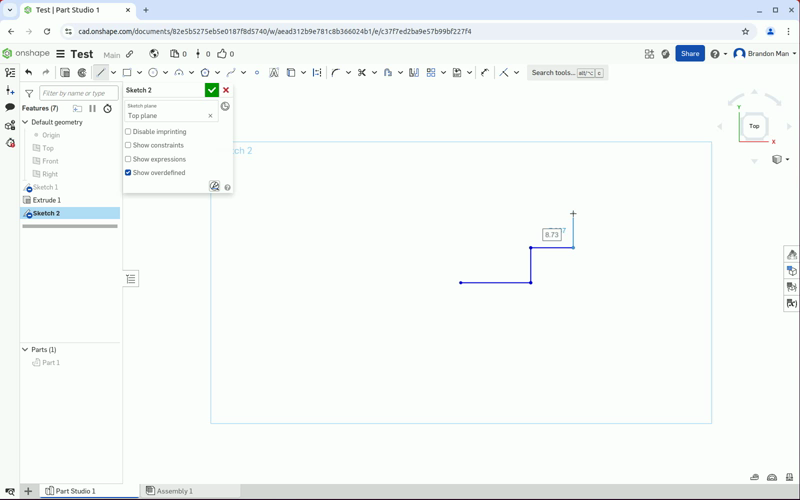
click(573, 213)
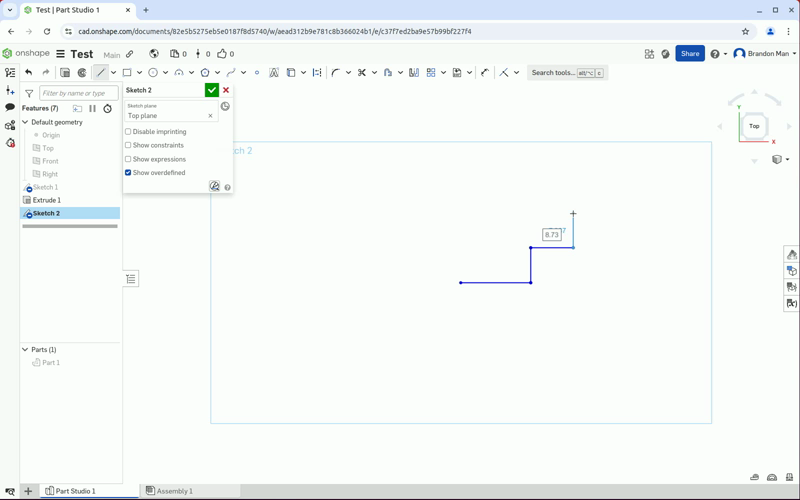
key_up(shift)
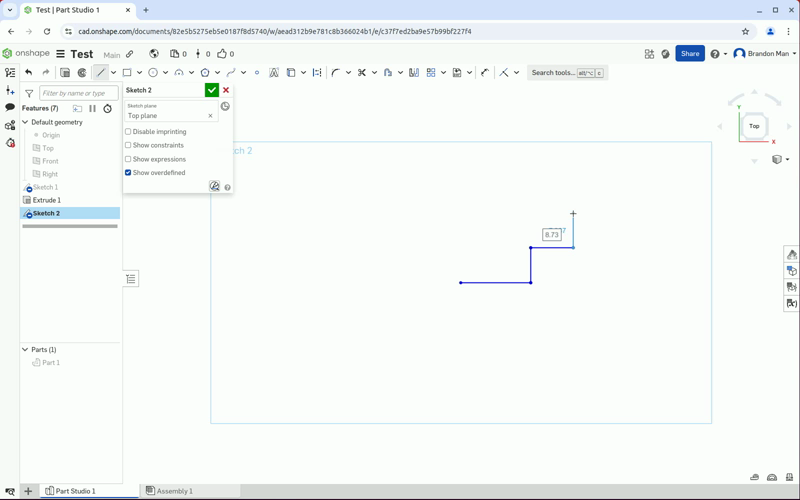
key_down(shift)
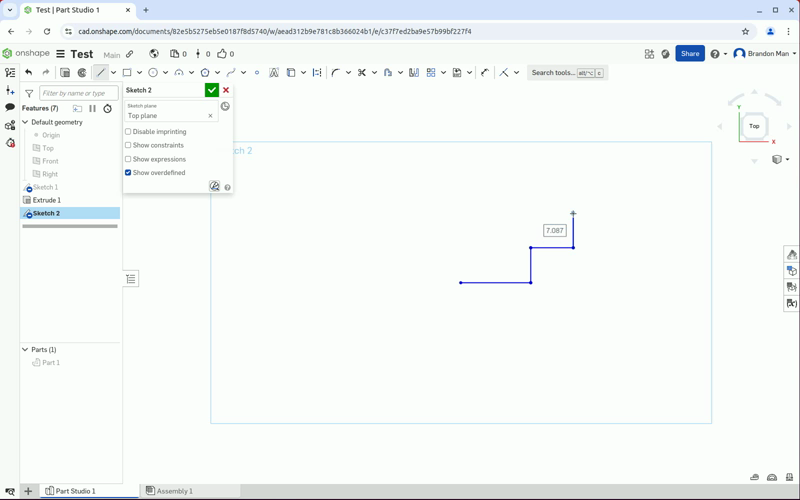
mouse_move(460, 213)
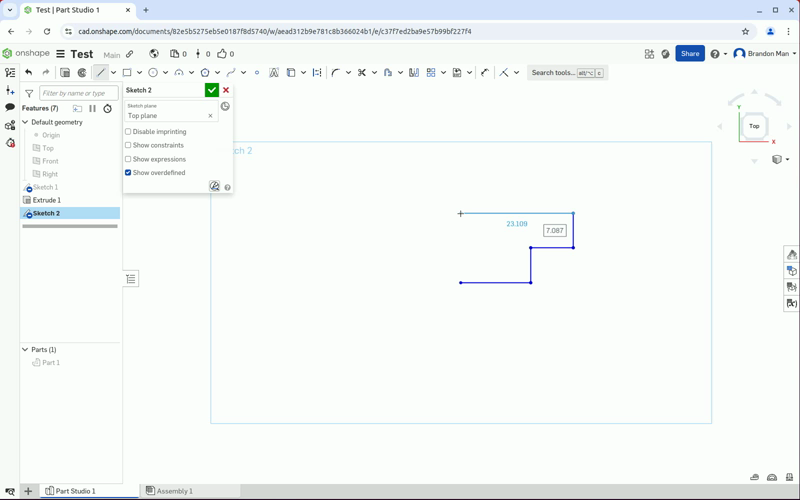
click(460, 213)
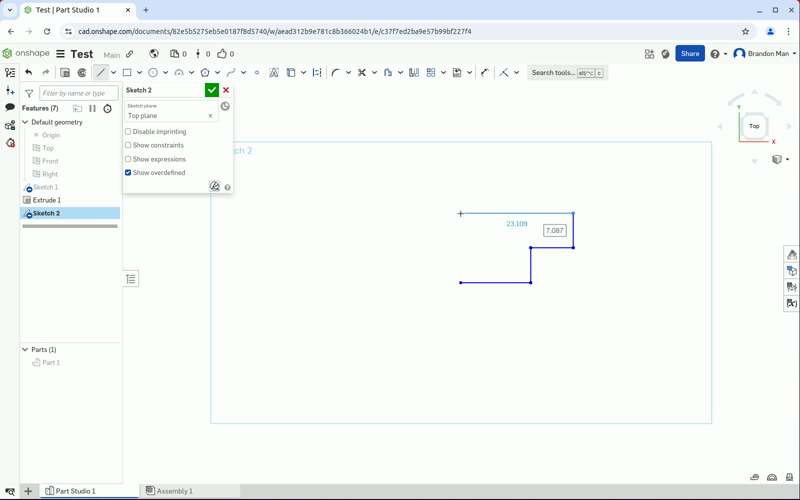
key_up(shift)
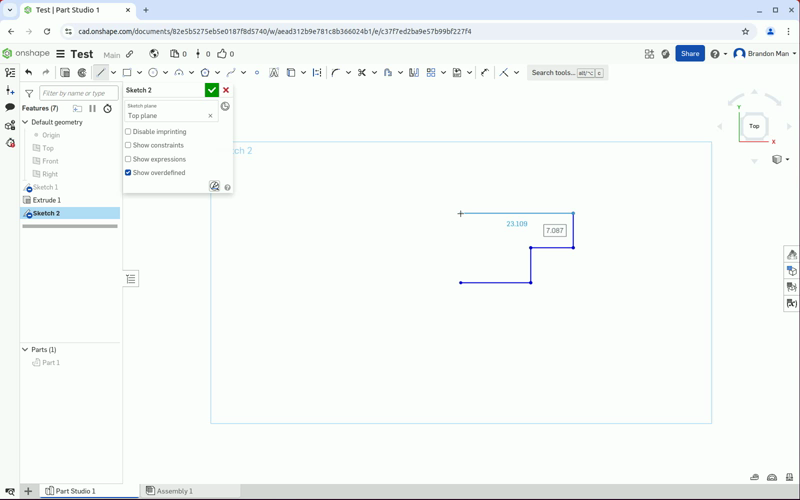
key_down(shift)
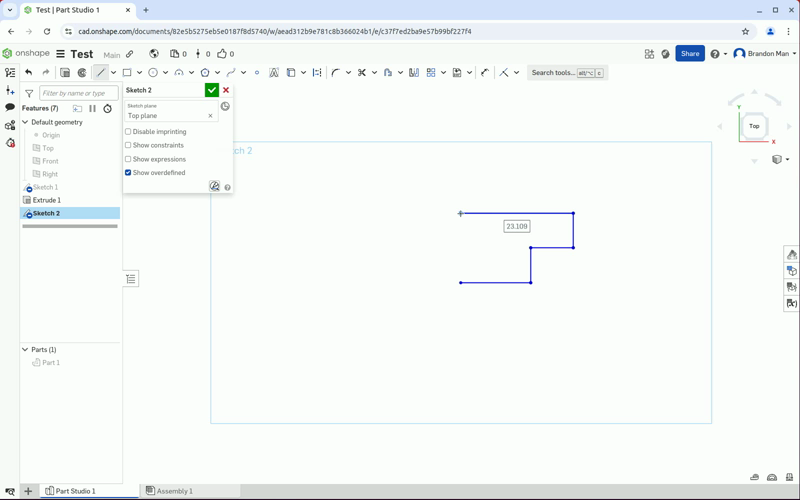
mouse_move(460, 282)
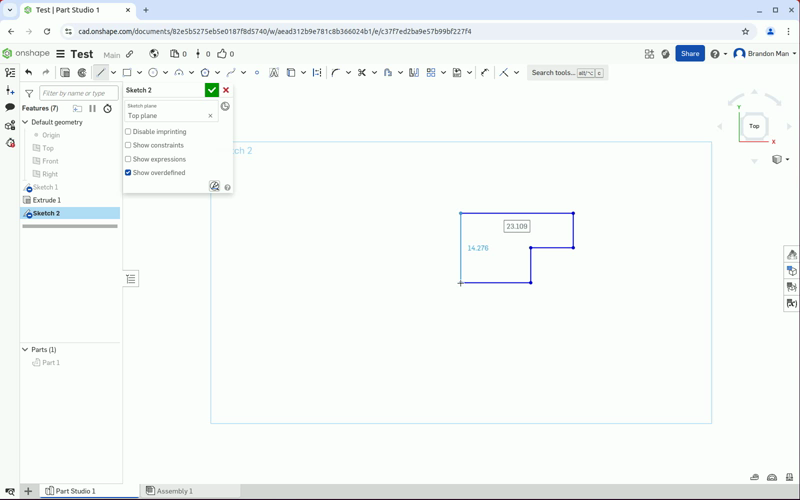
key_up(shift)
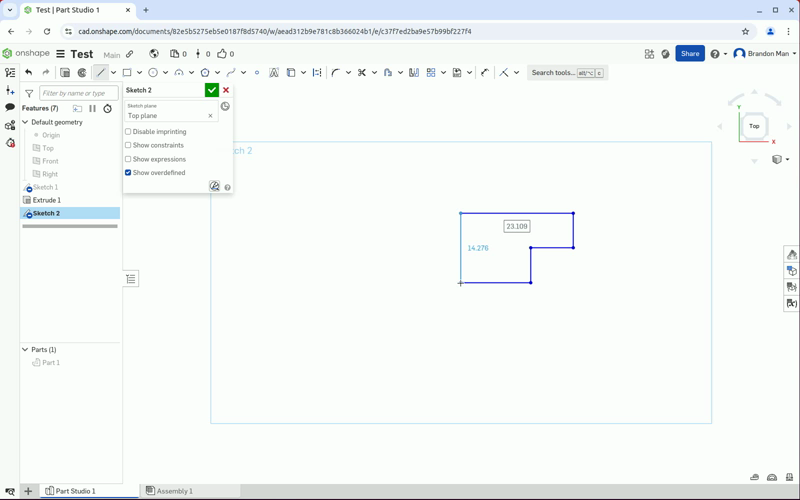
click(460, 282)
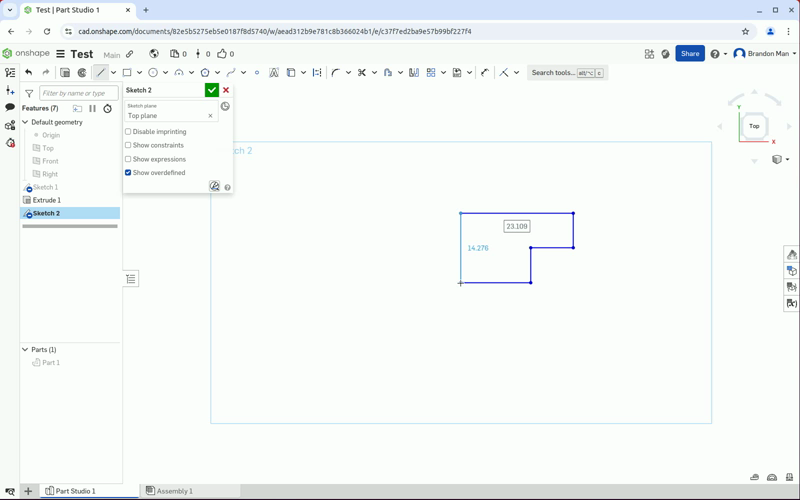
key(esc)
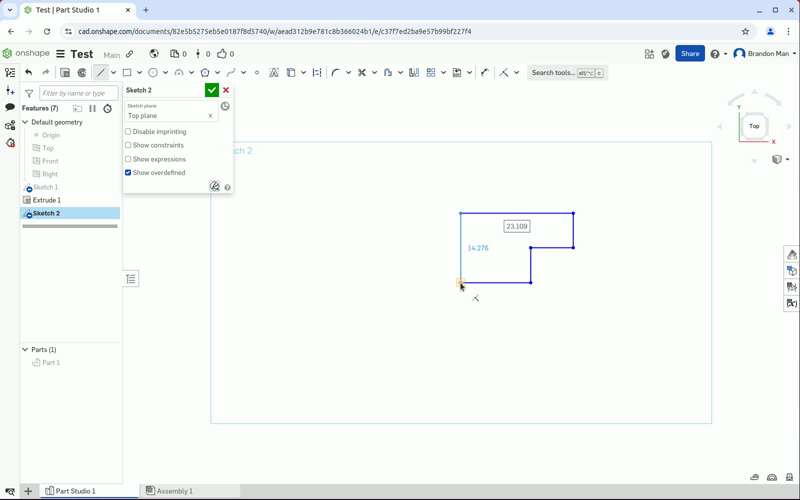
mouse_move(487, 275)
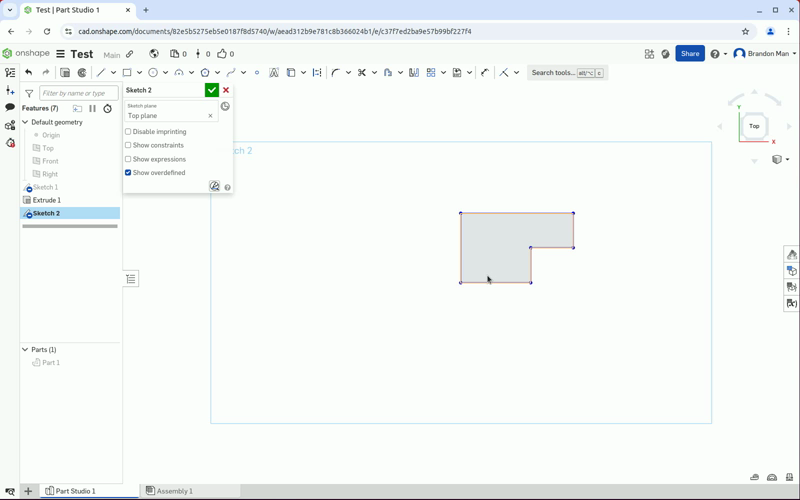
click(487, 275)
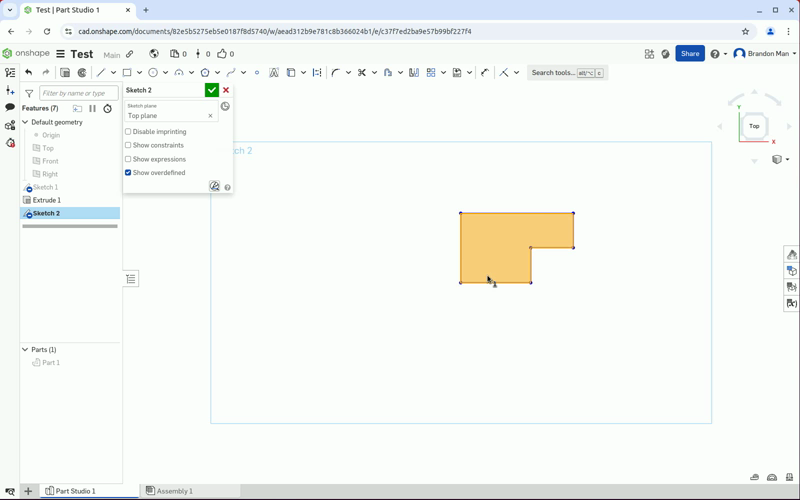
mouse_move(73, 352)
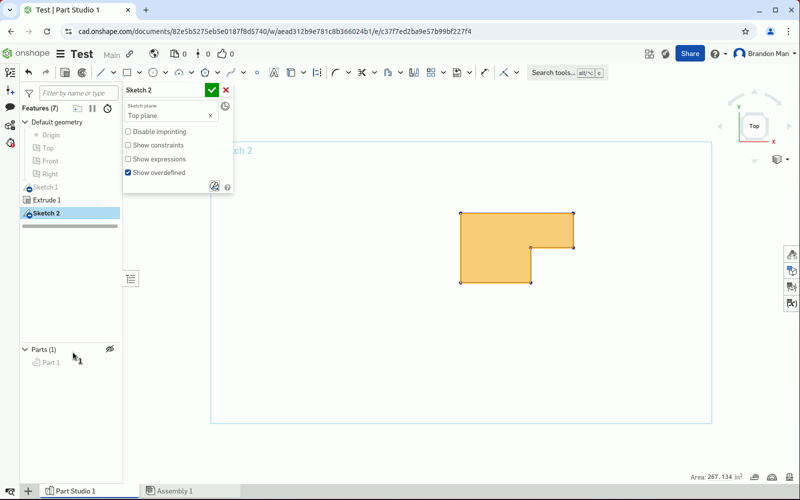
key(shift+y)
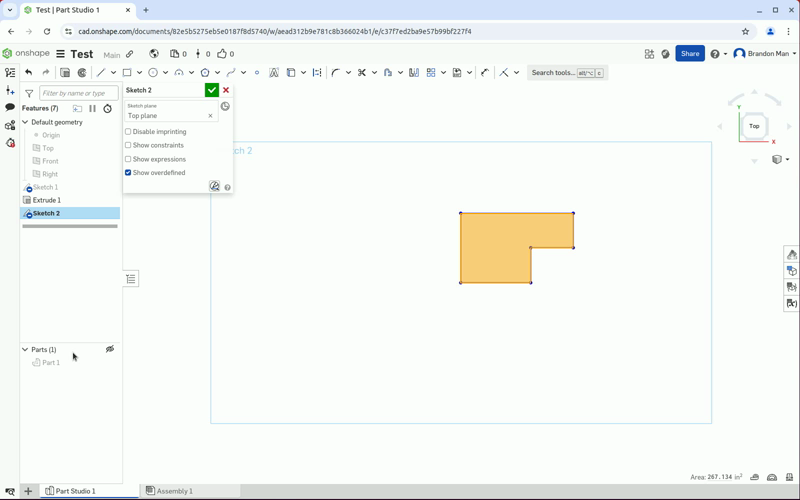
key(shift+e)
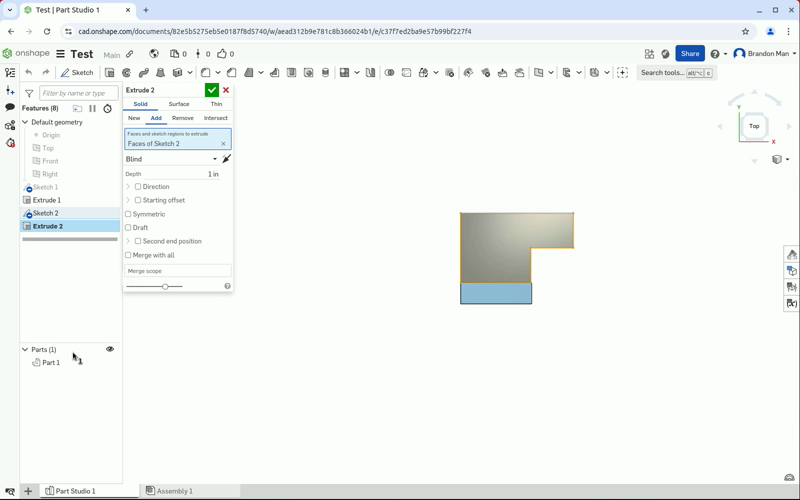
mouse_move(143, 106)
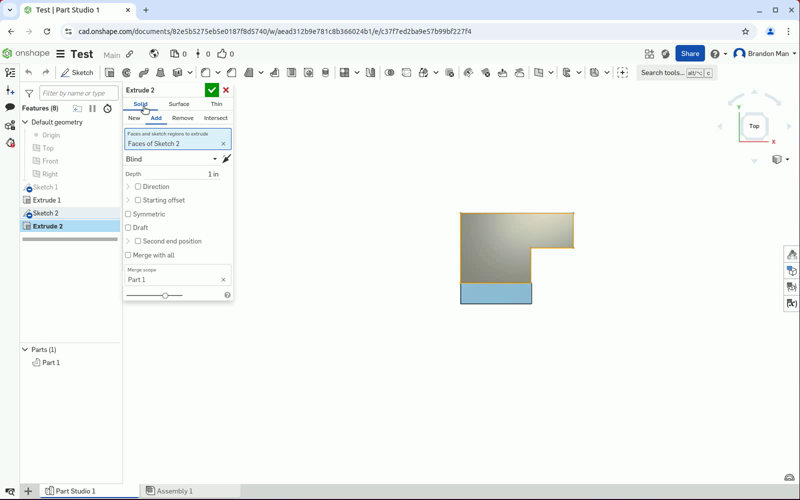
click(143, 106)
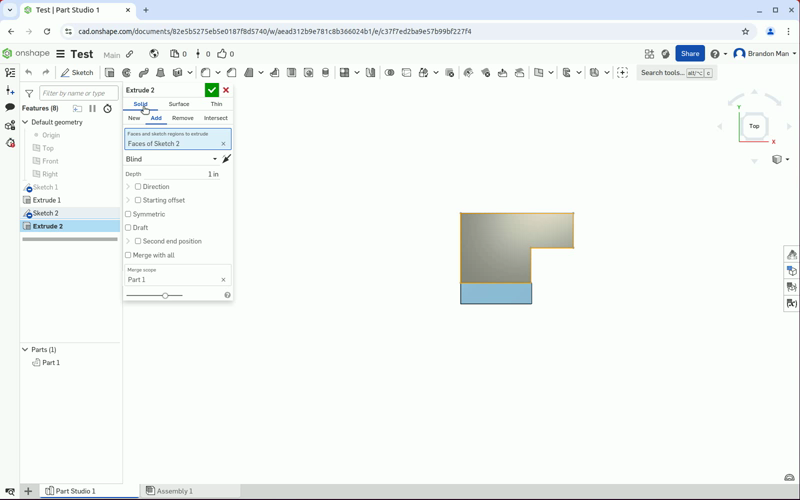
mouse_move(137, 120)
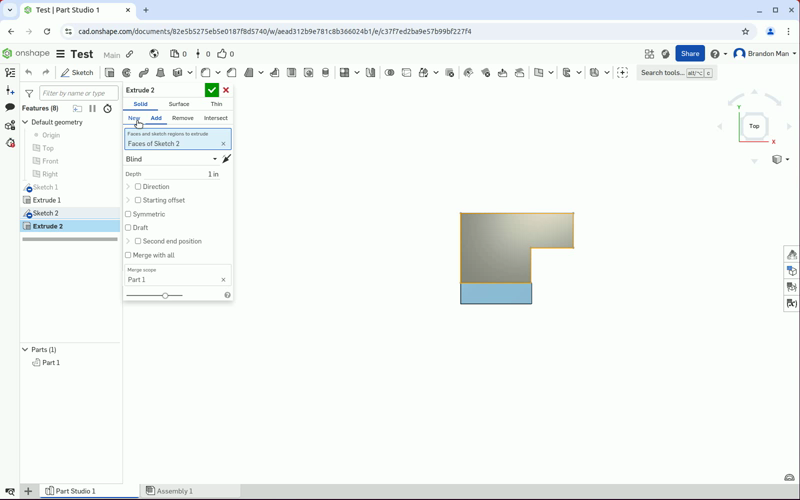
click(137, 120)
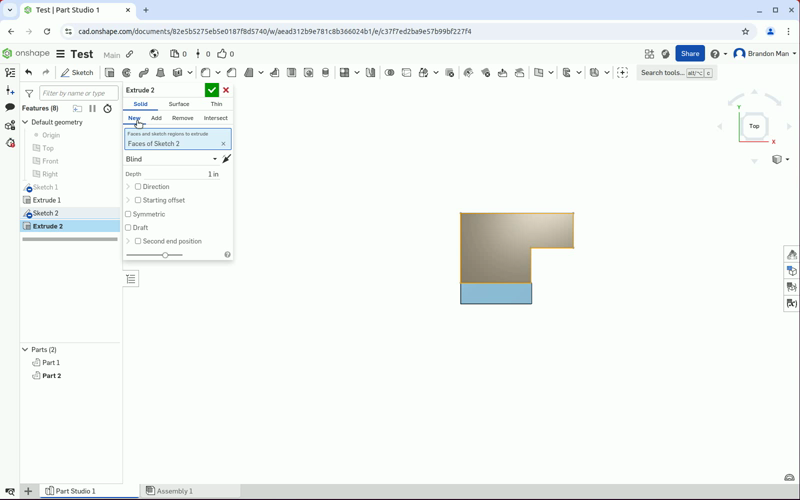
key(tab, 4)
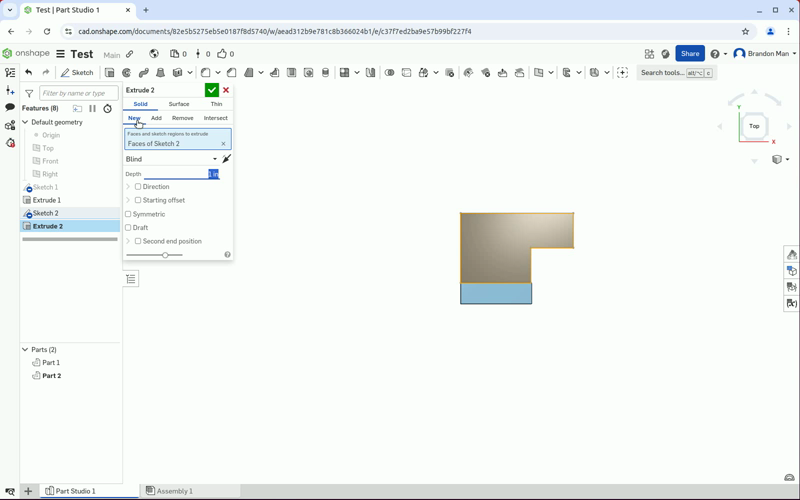
text(11.554)
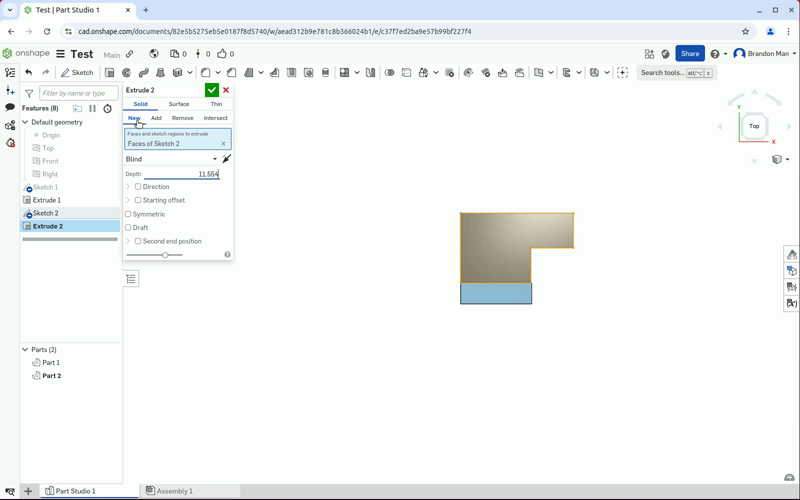
key(enter)
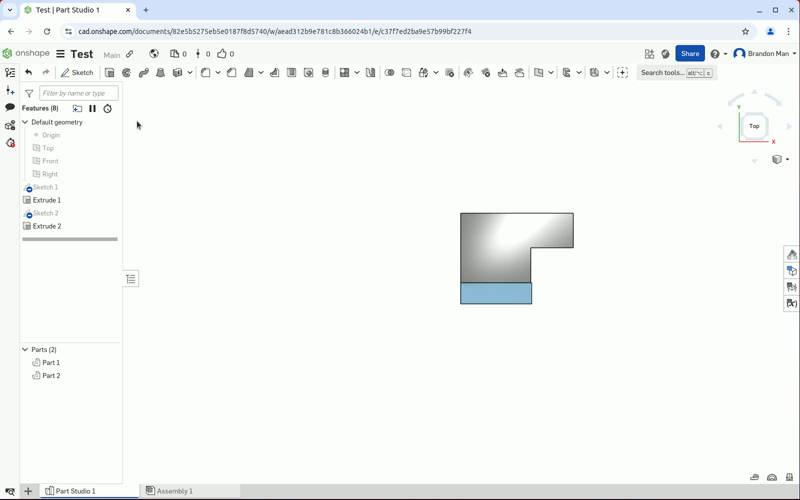
key(shift+h)
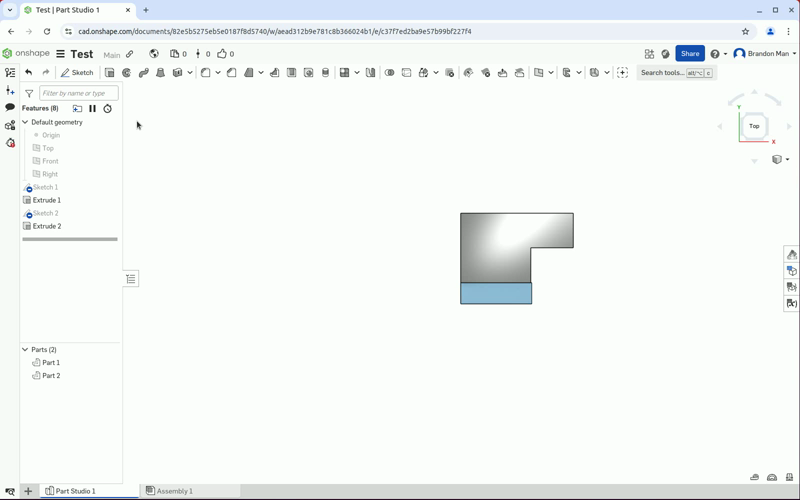
key(shift+h)
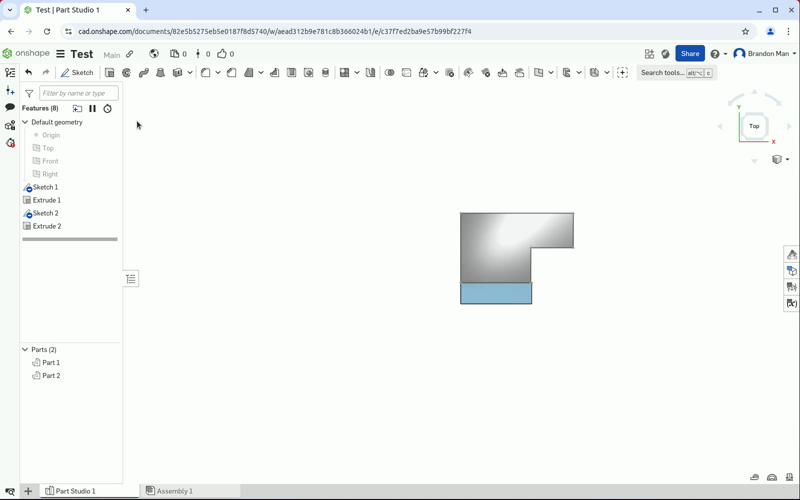
key(shift+7)
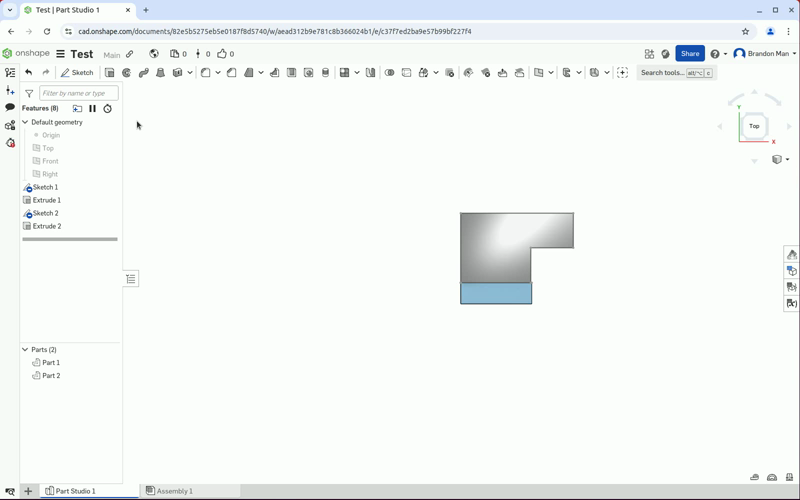
key(up, 3)
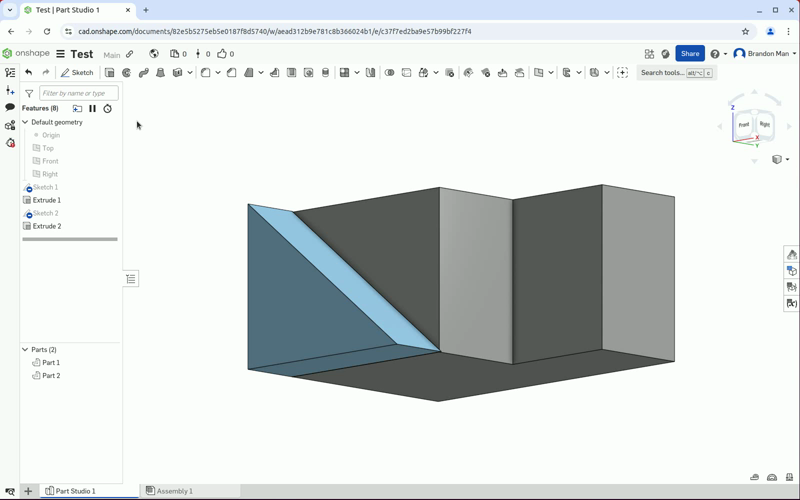
key(left, 3)
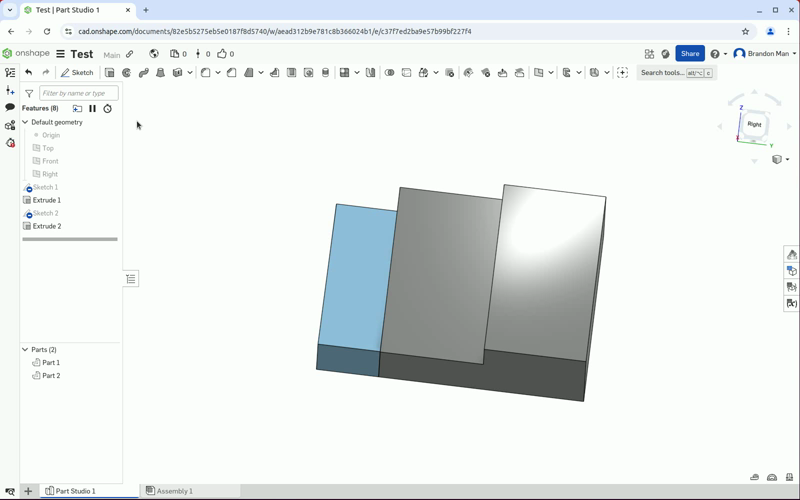
key(right, 3)
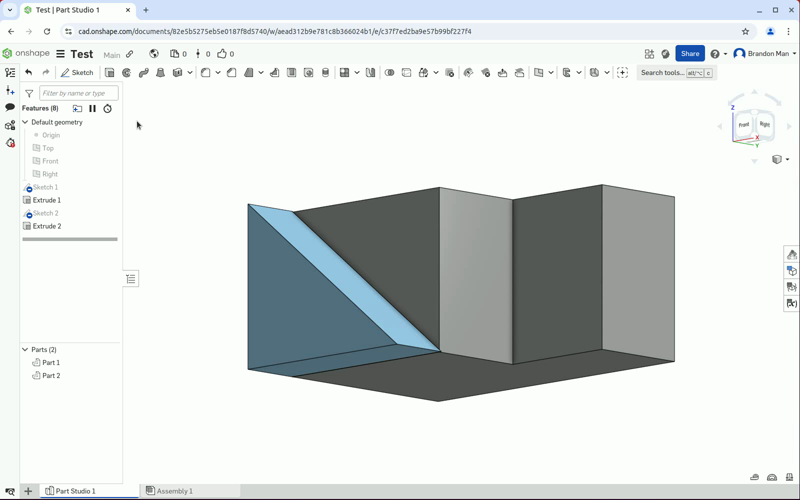
key(down, 3)
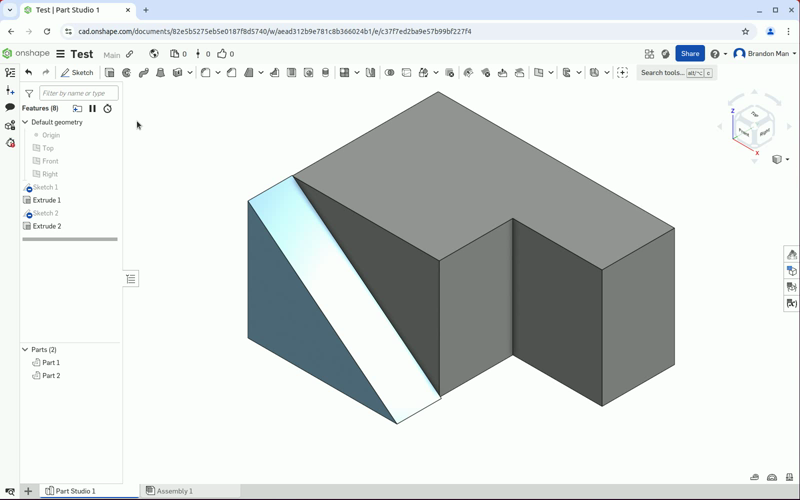
mouse_move(73, 189)
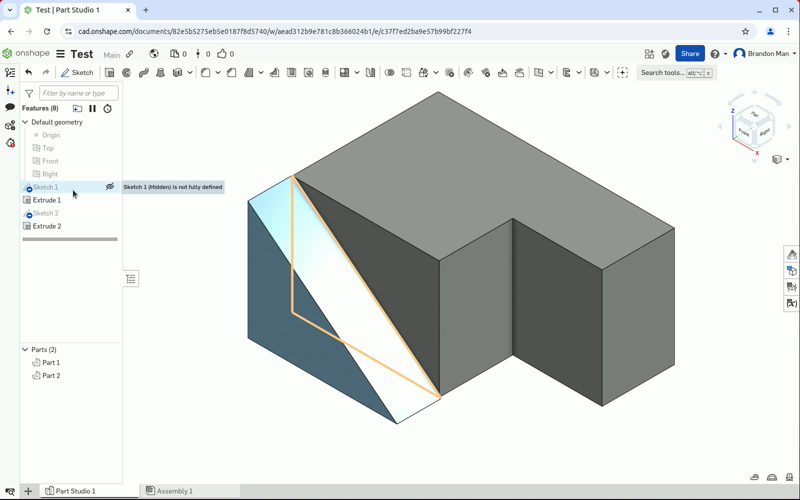
click(73, 189)